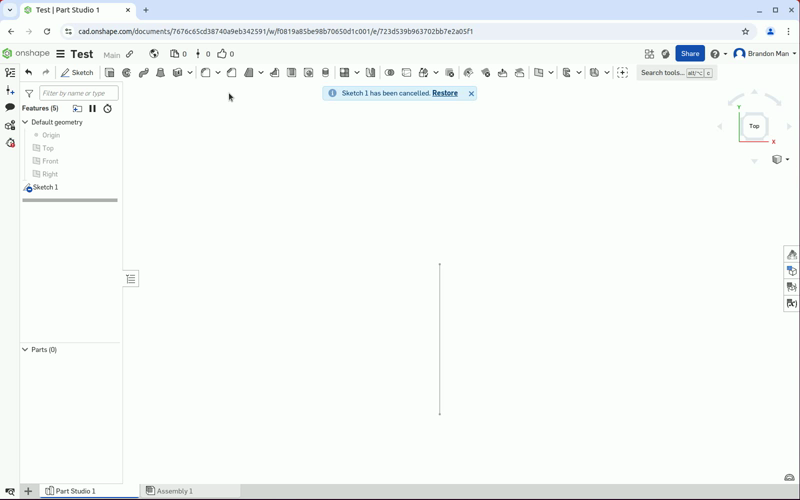
key(shift+h)
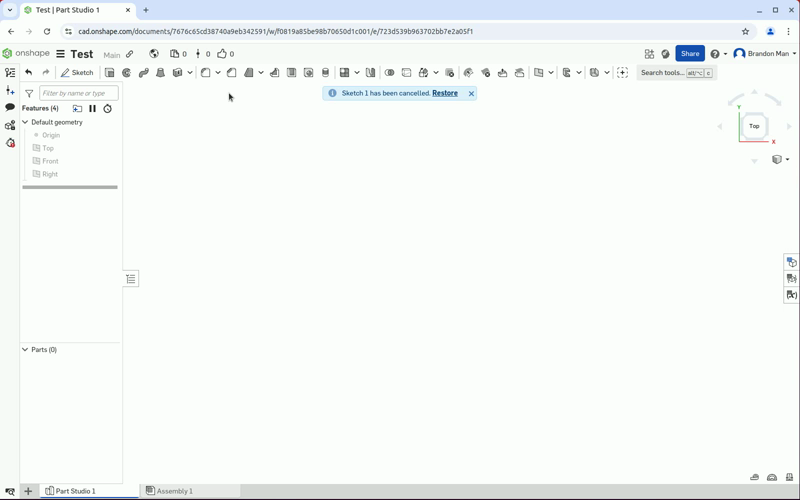
mouse_move(73, 352)
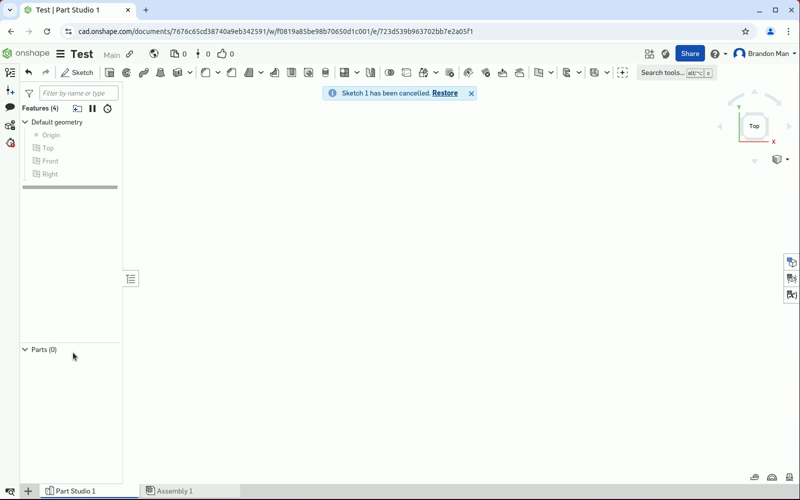
key(y)
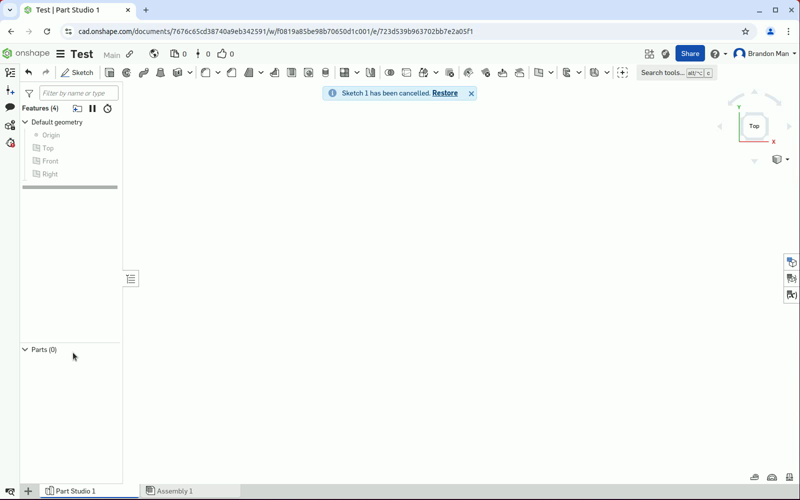
key(shift+p)
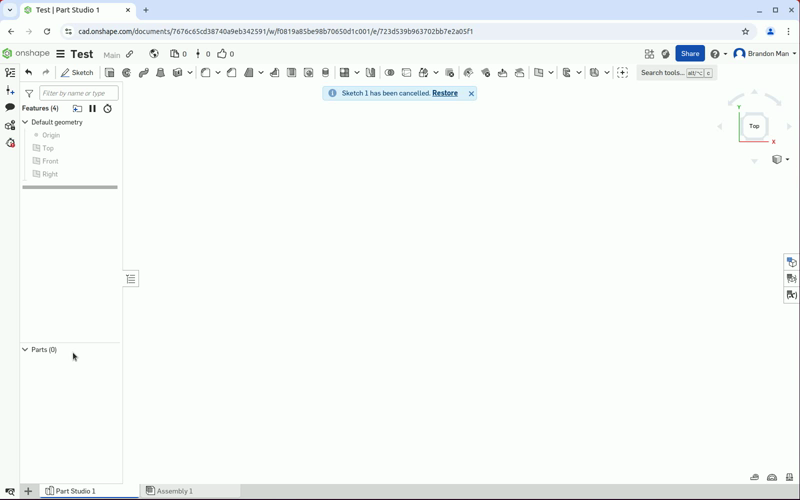
key(space)
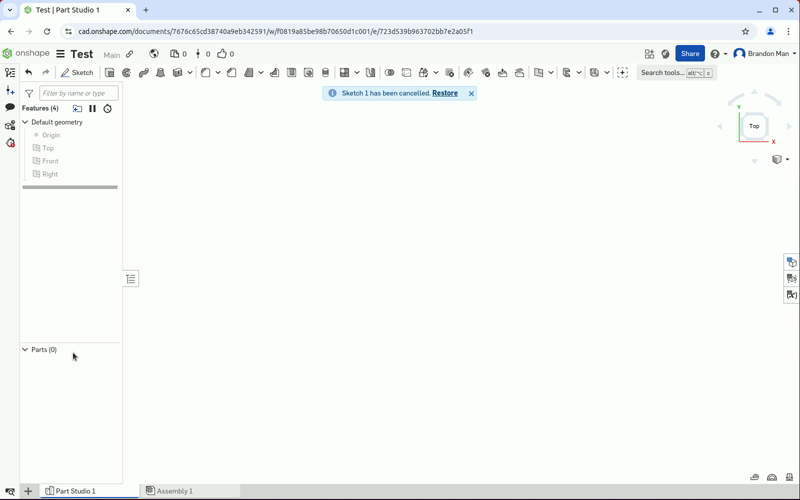
key_down(shift)
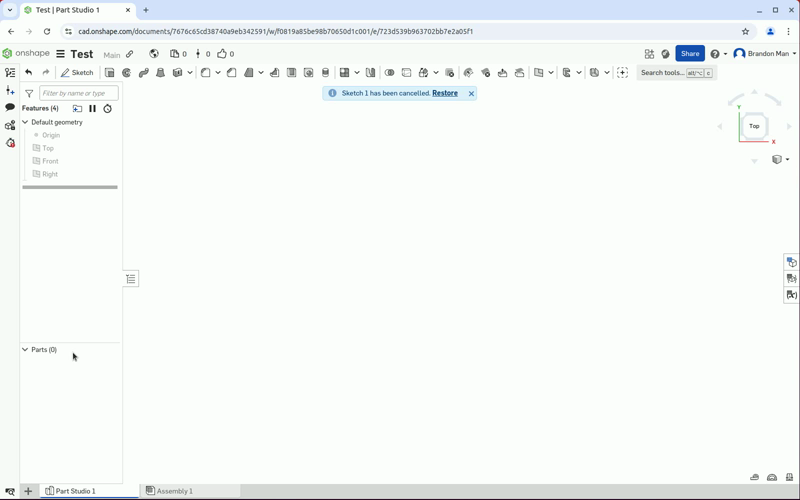
key(up)
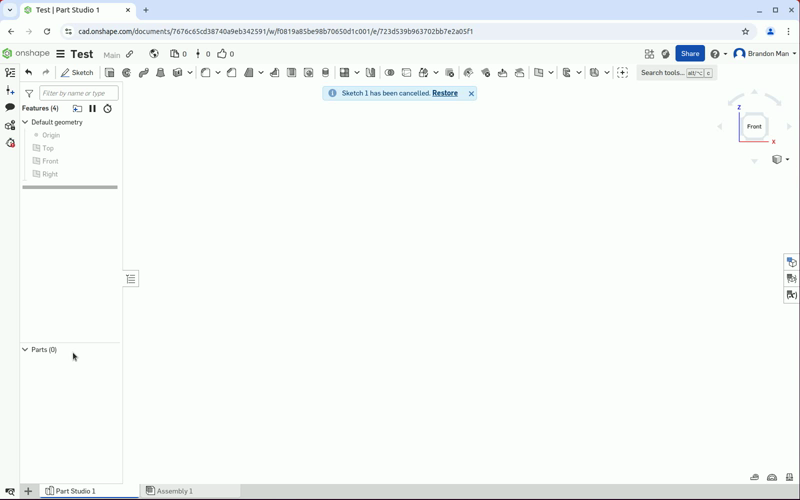
key_up(shift)
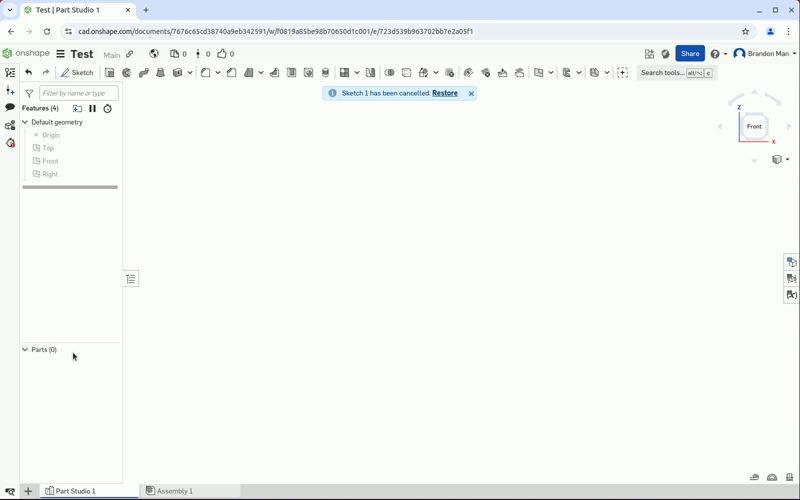
mouse_move(73, 352)
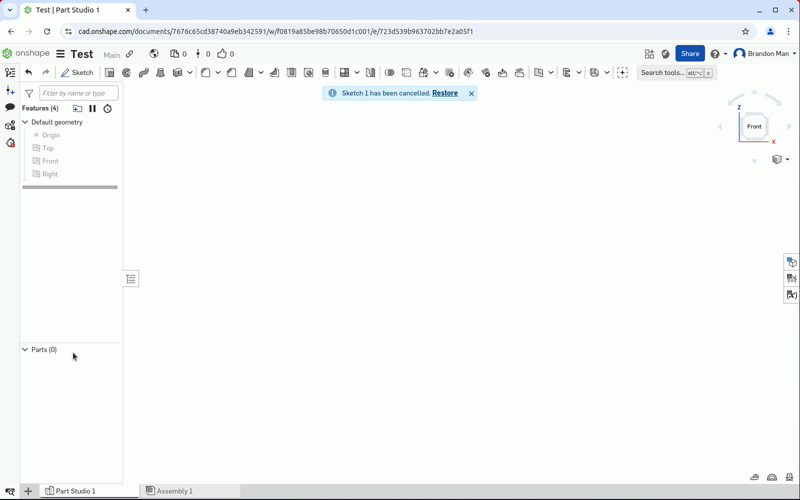
key(shift+y)
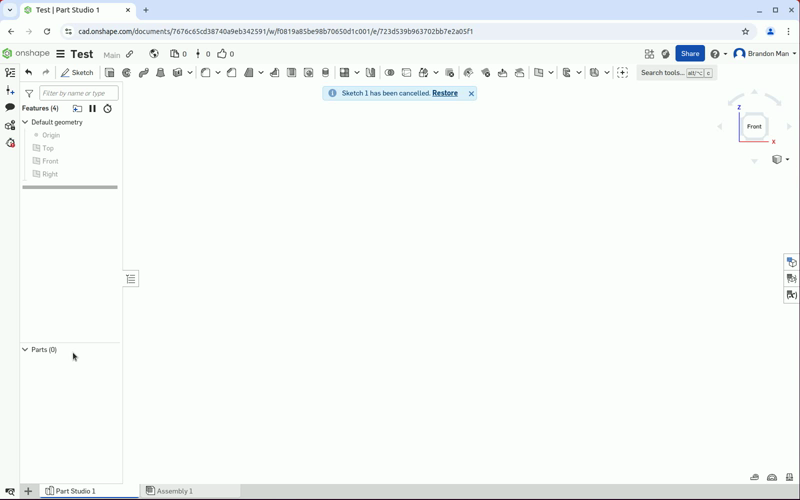
key(shift+s)
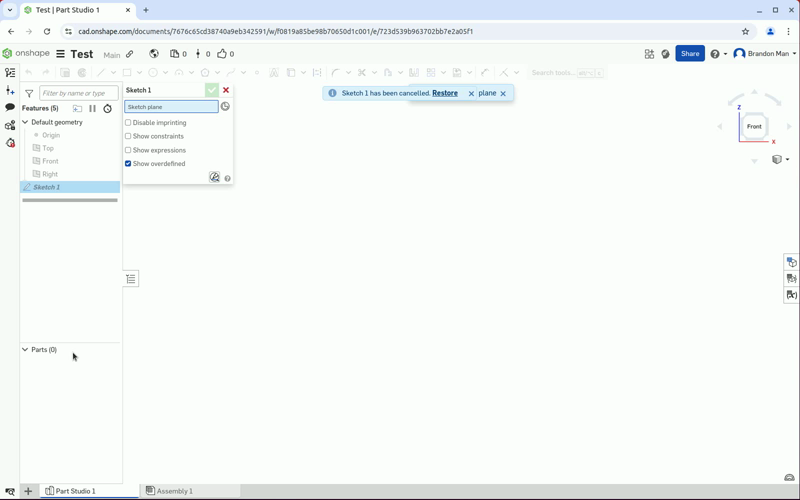
mouse_move(73, 163)
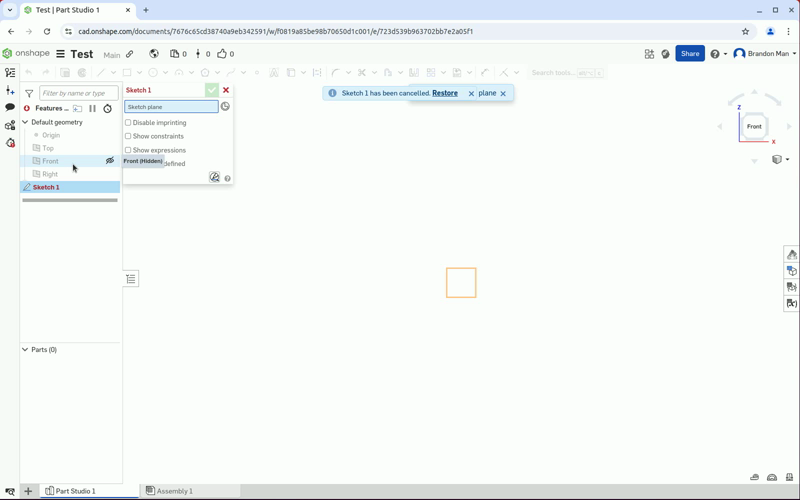
click(73, 163)
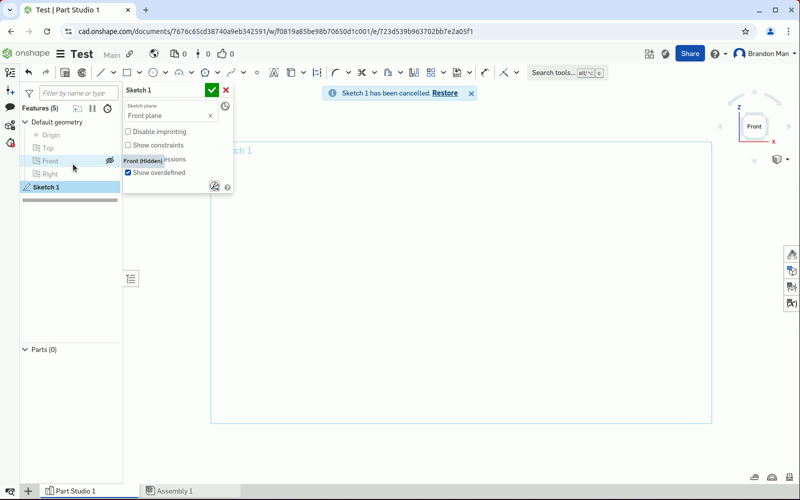
mouse_move(73, 352)
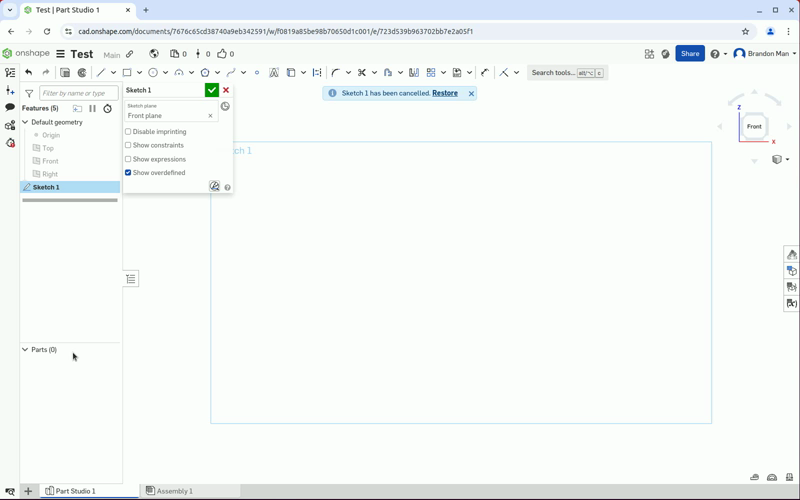
key(y)
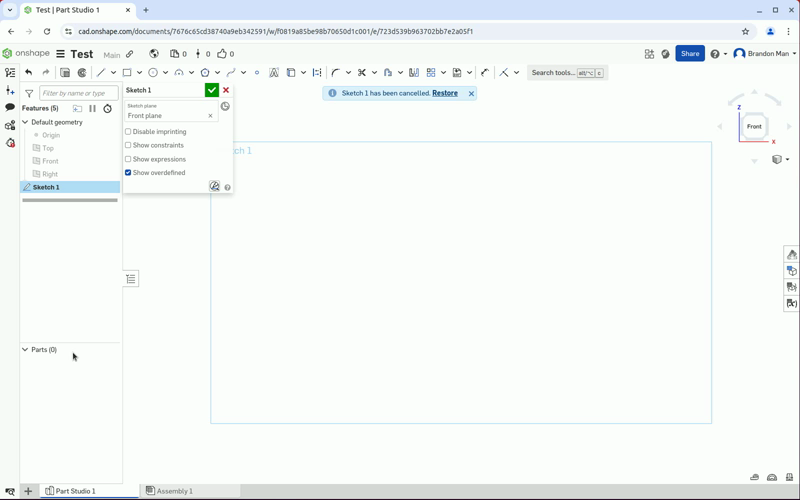
key(c)
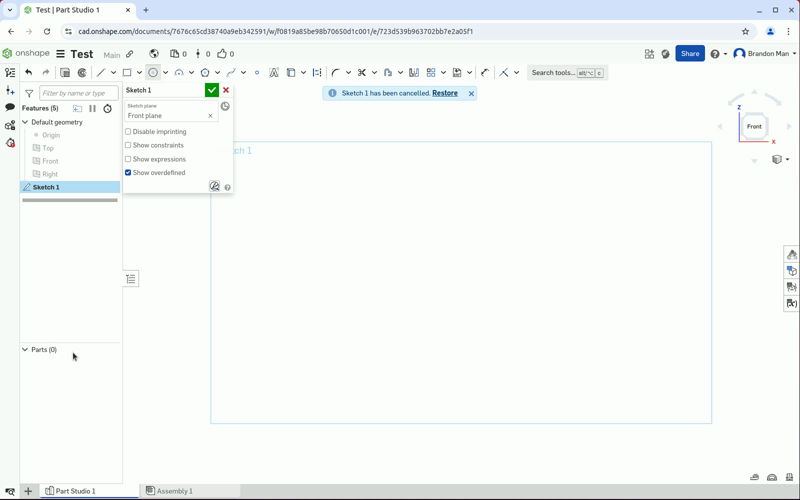
key_down(shift)
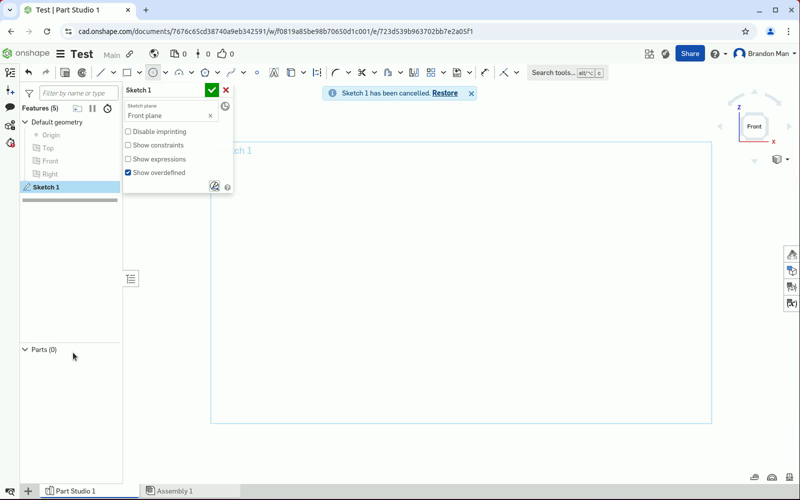
mouse_move(461, 282)
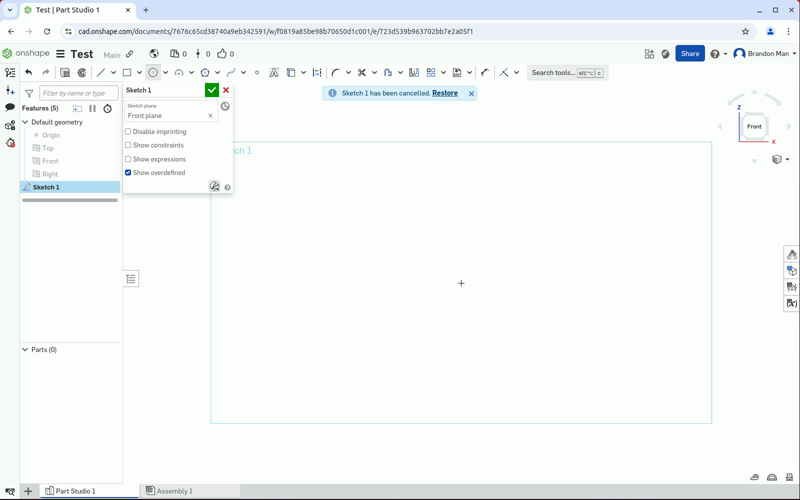
click(461, 282)
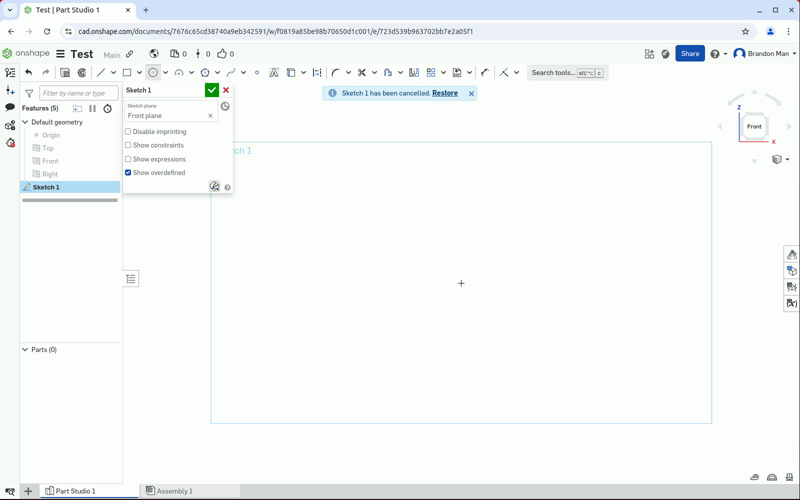
key_up(shift)
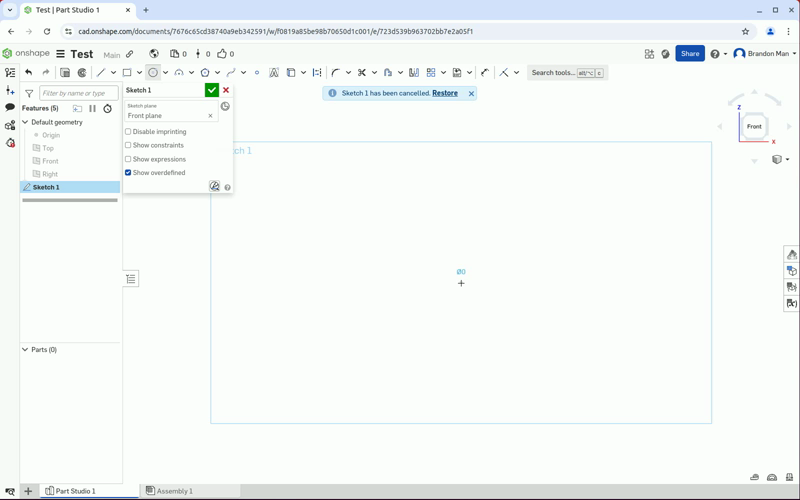
mouse_move(497, 282)
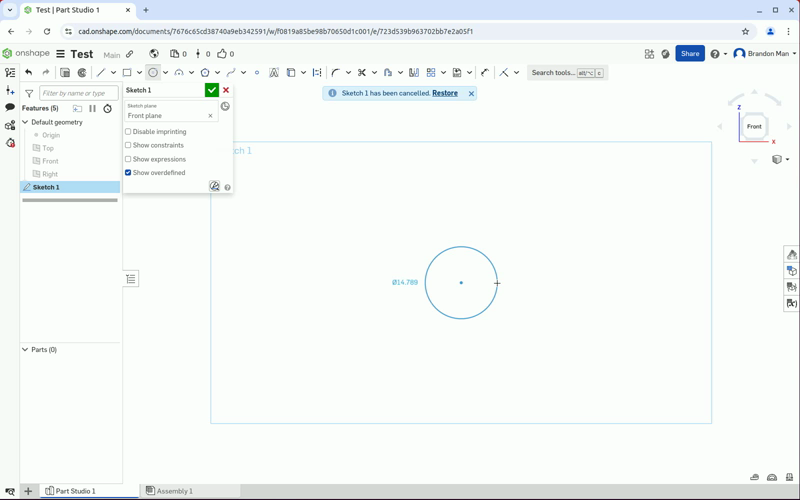
click(497, 282)
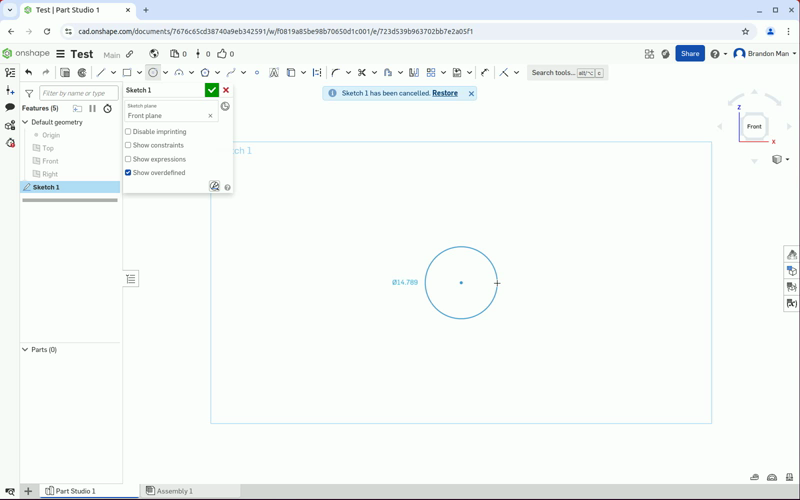
key(esc)
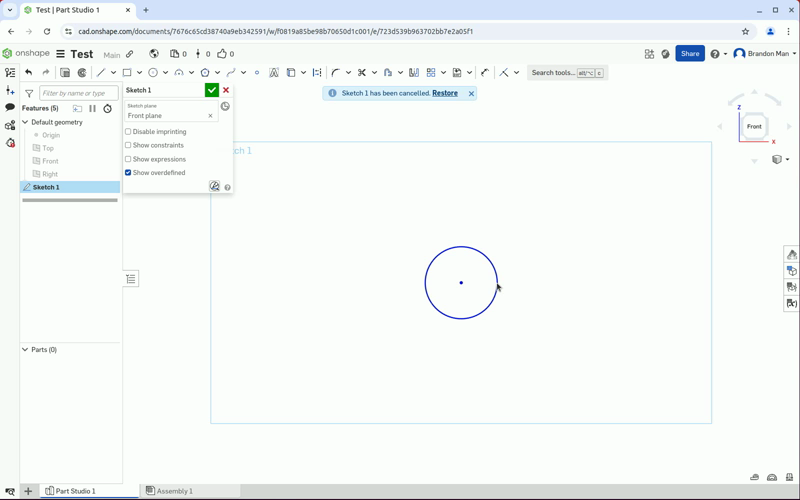
key(c)
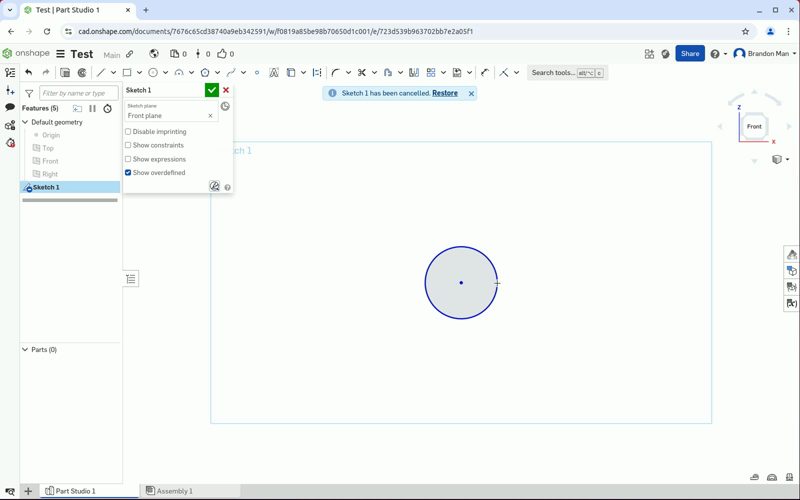
key_down(shift)
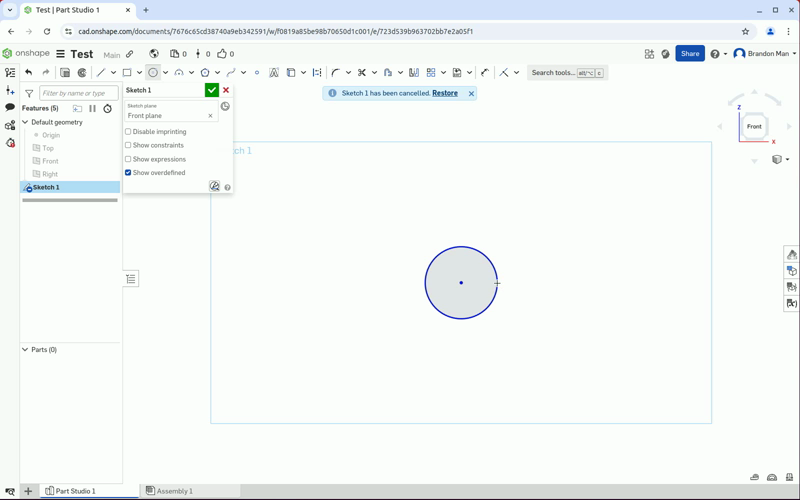
mouse_move(461, 282)
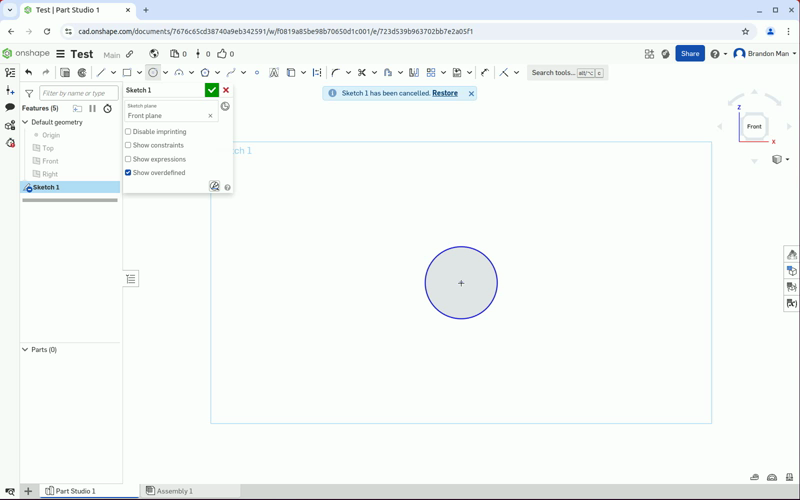
click(461, 282)
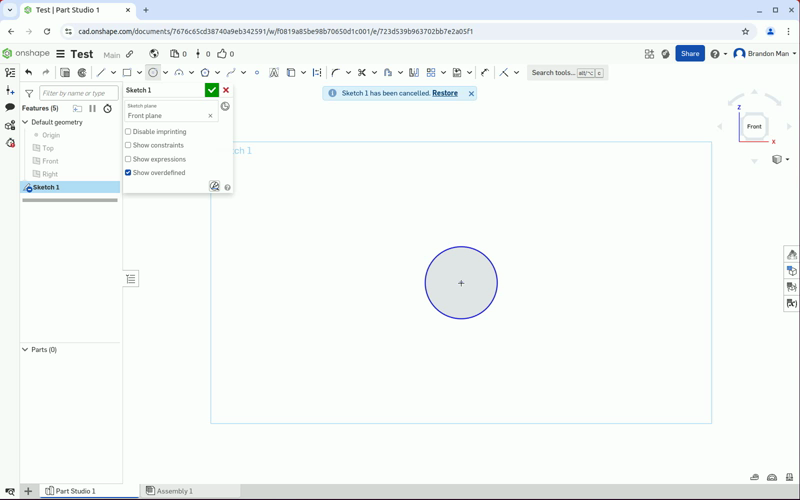
key_up(shift)
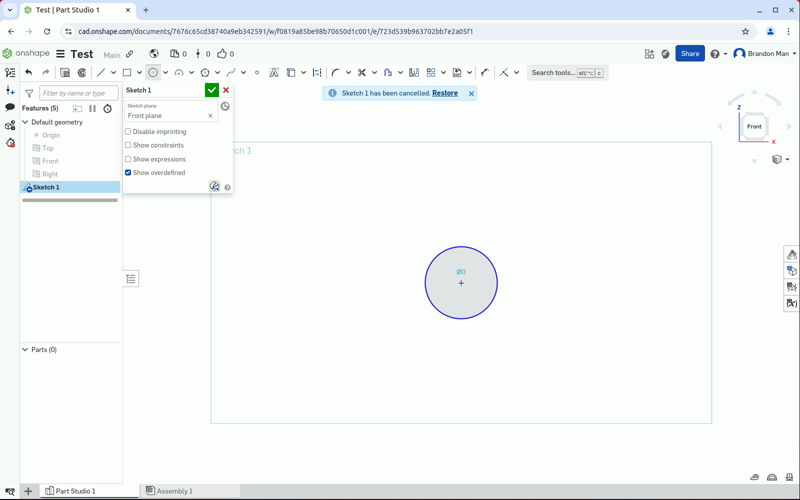
mouse_move(479, 282)
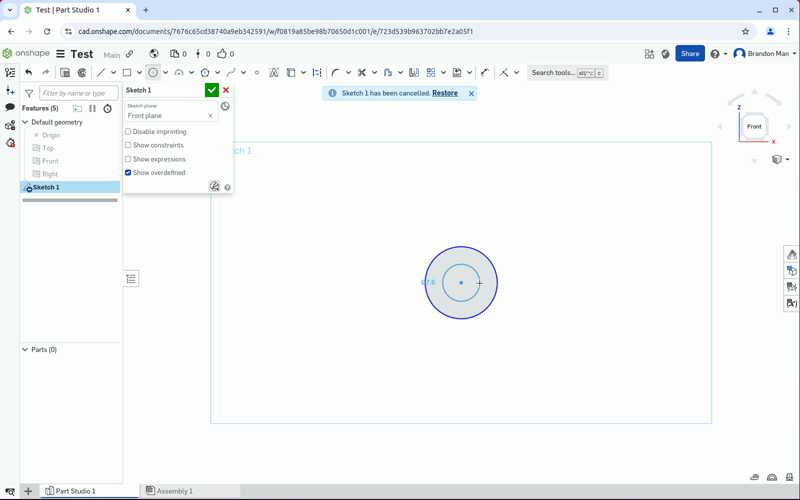
click(479, 282)
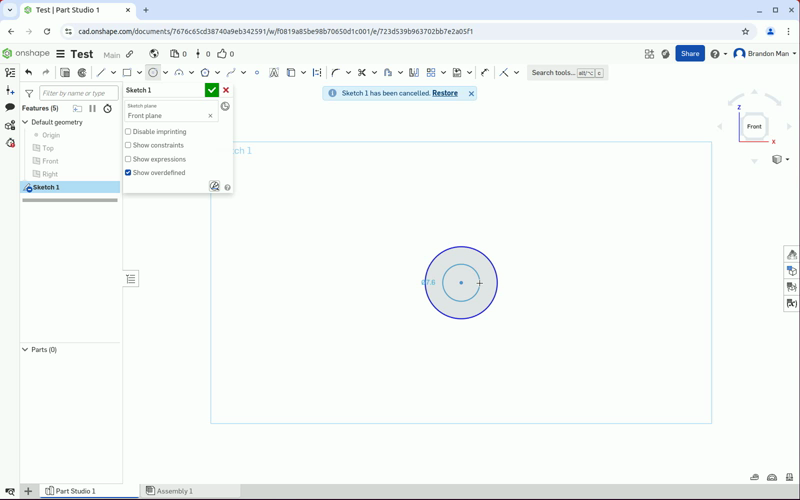
key(esc)
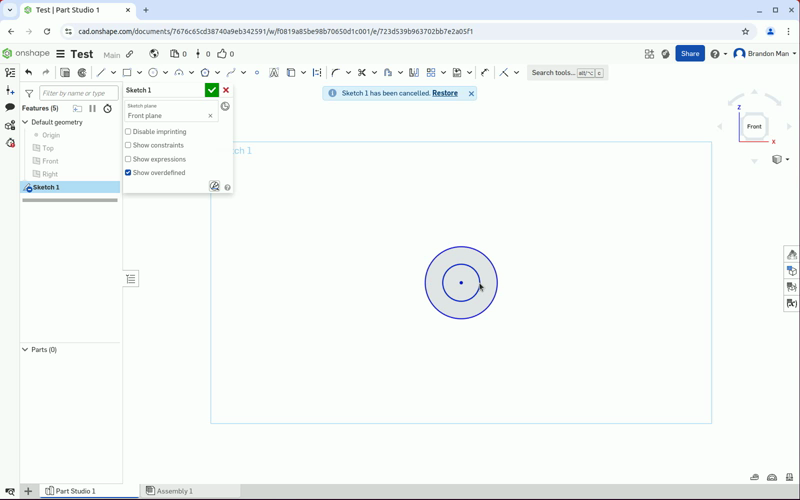
mouse_move(474, 260)
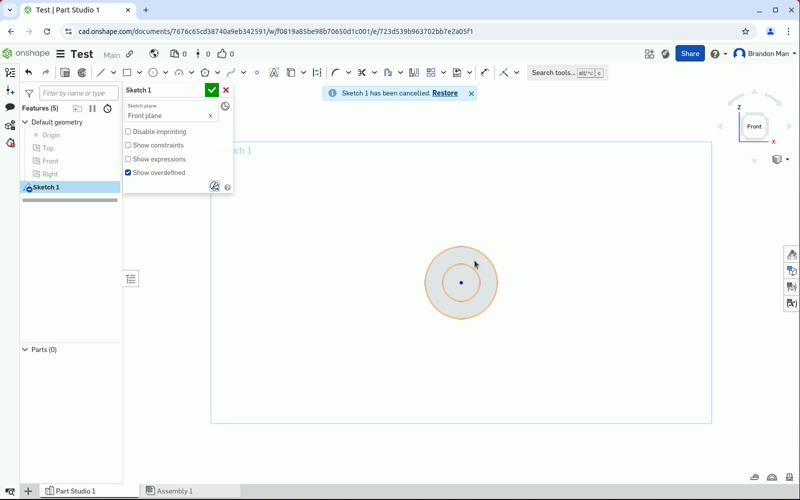
click(474, 260)
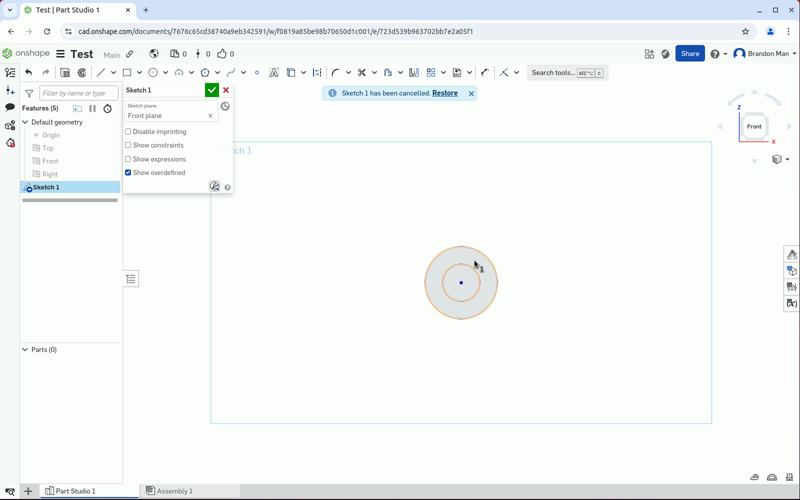
mouse_move(73, 352)
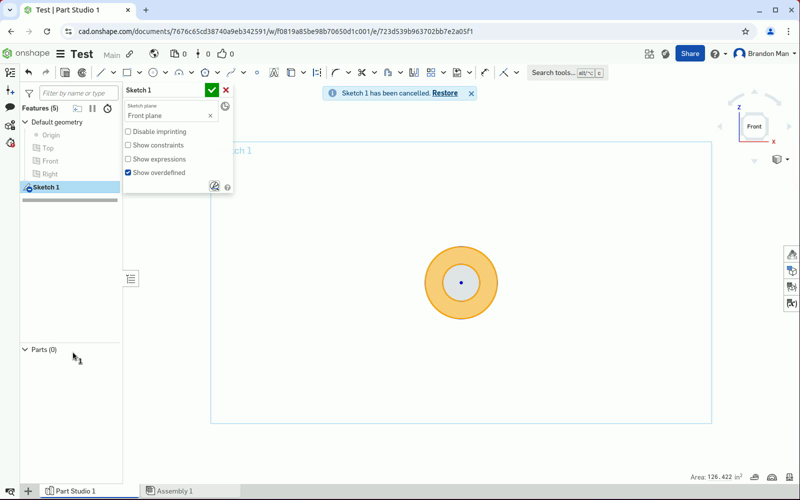
key(shift+y)
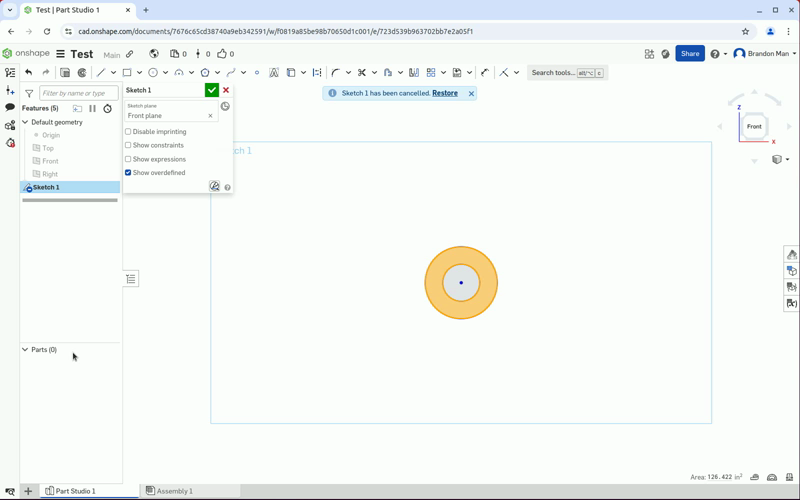
key(shift+e)
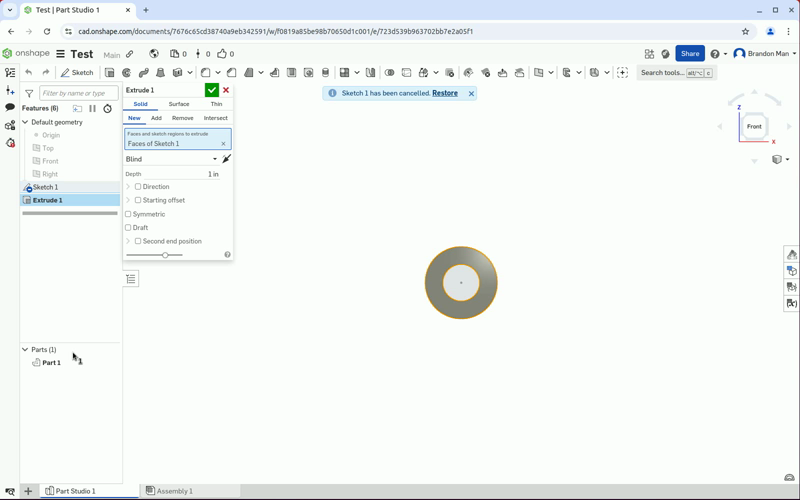
mouse_move(143, 106)
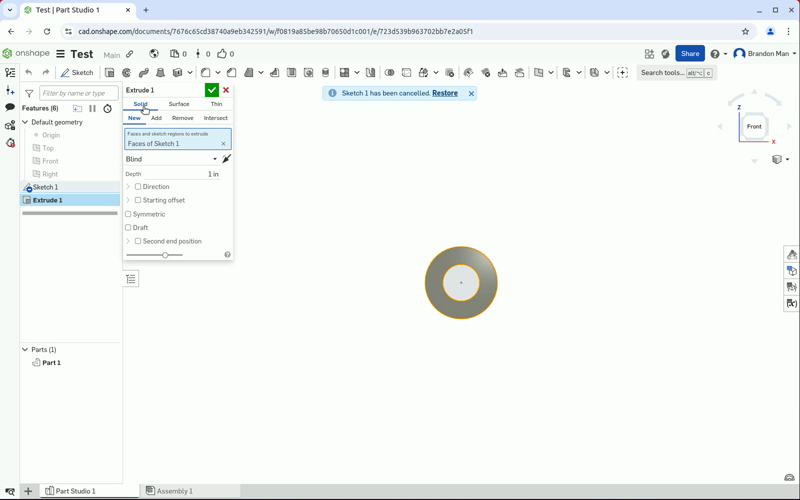
click(143, 106)
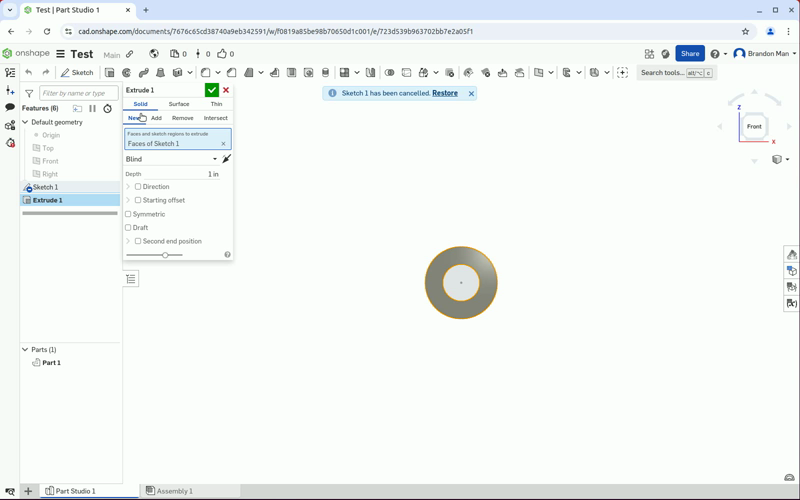
mouse_move(137, 120)
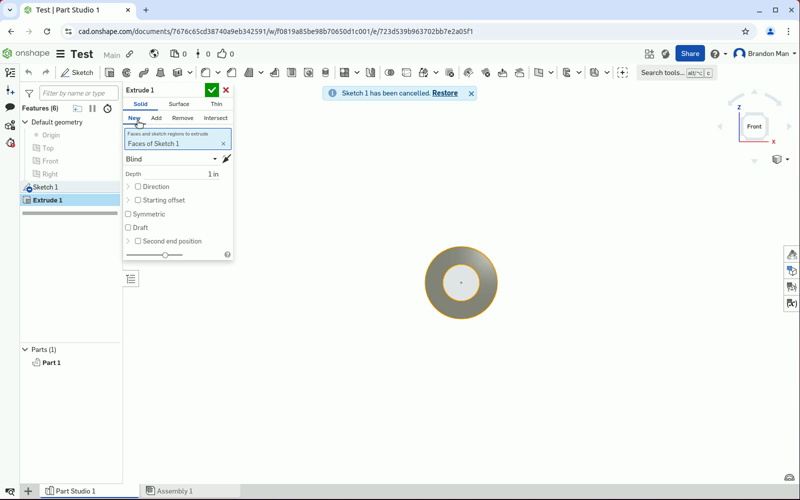
click(137, 120)
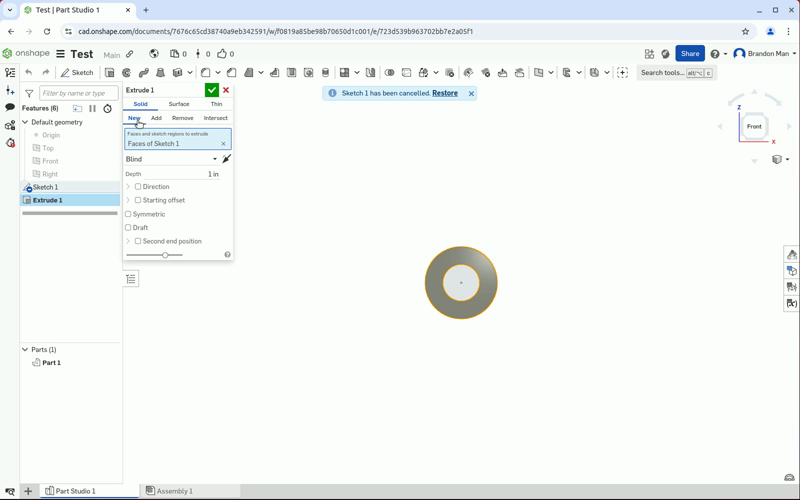
key(tab, 4)
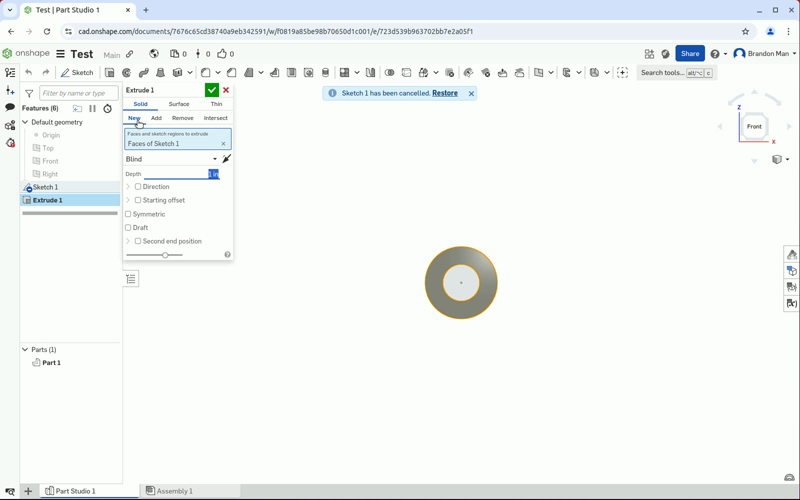
text(3.129)
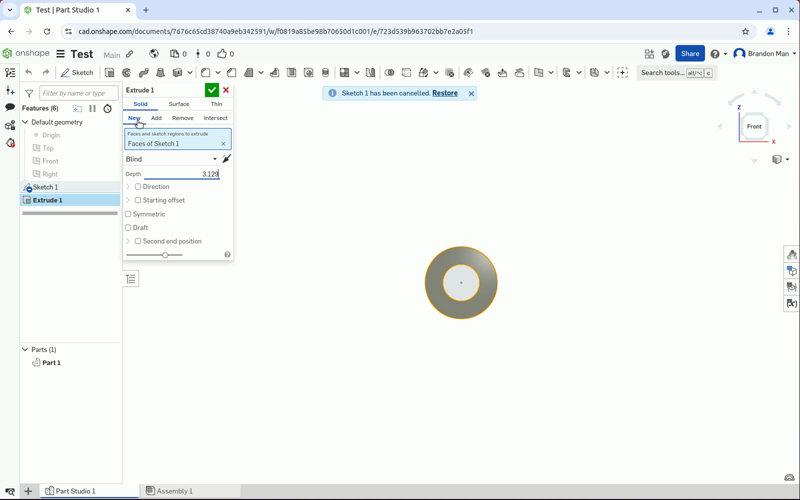
key(enter)
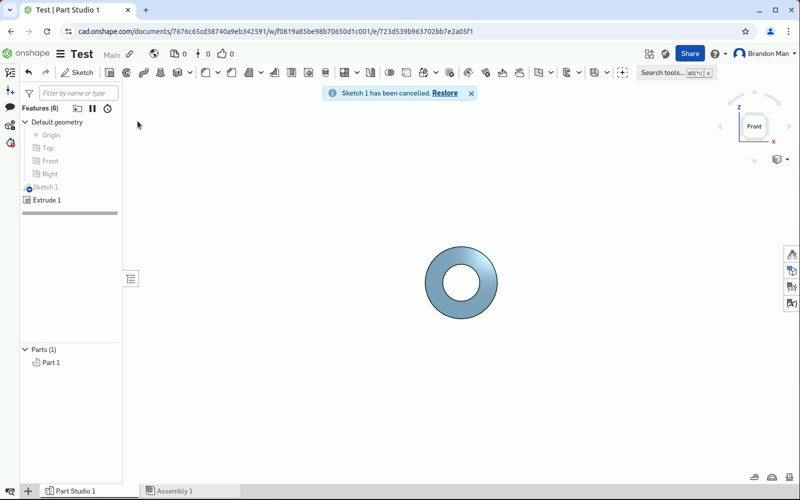
key(shift+h)
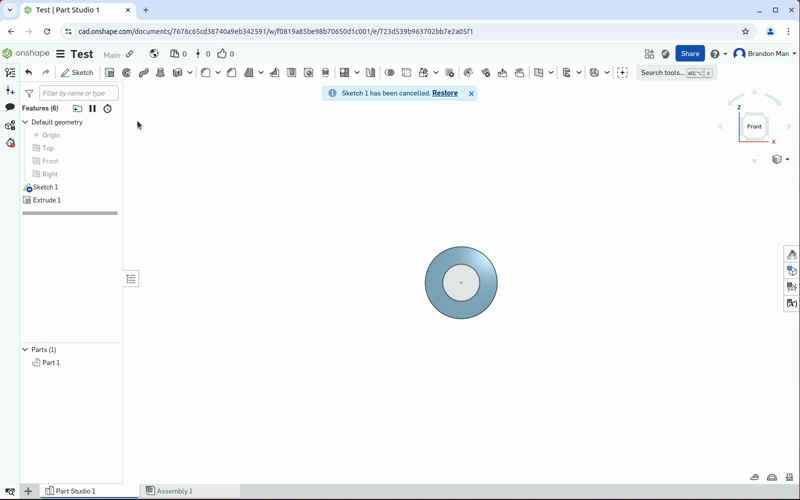
key(shift+h)
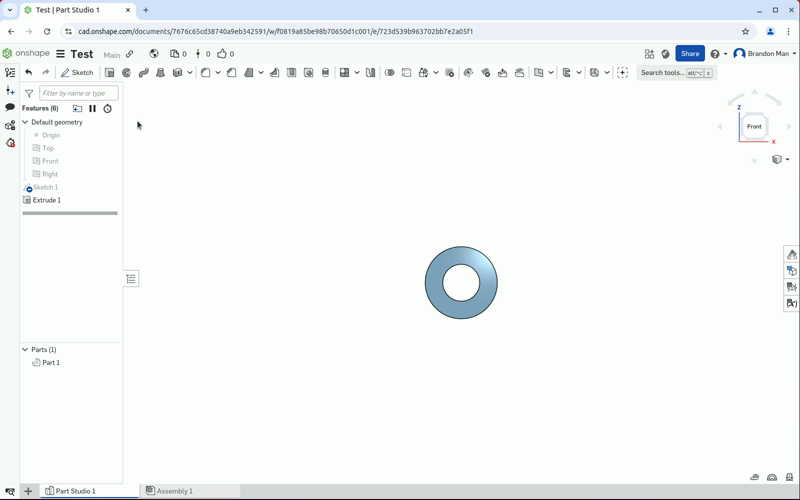
mouse_move(73, 189)
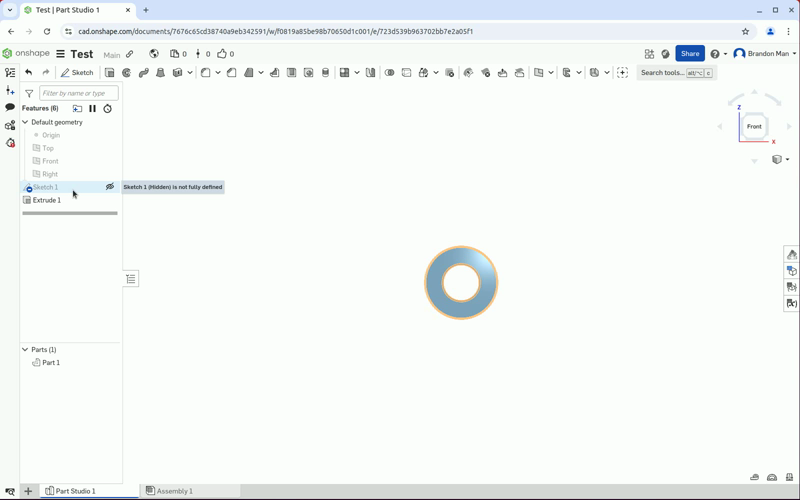
click(73, 189)
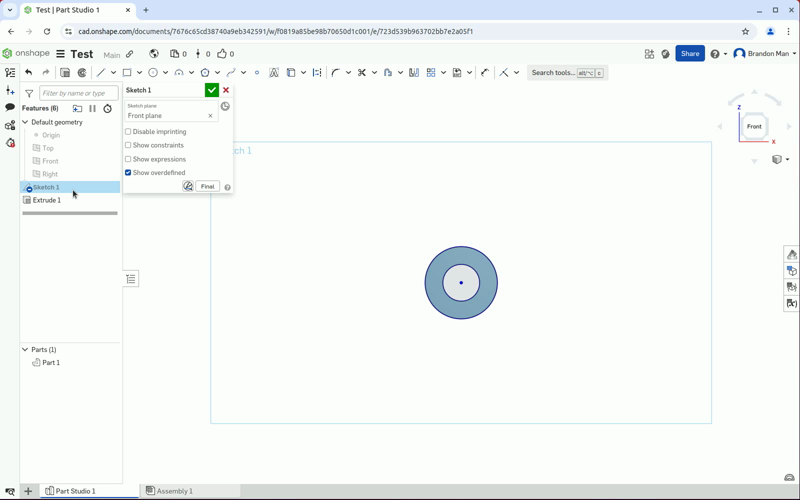
mouse_move(229, 92)
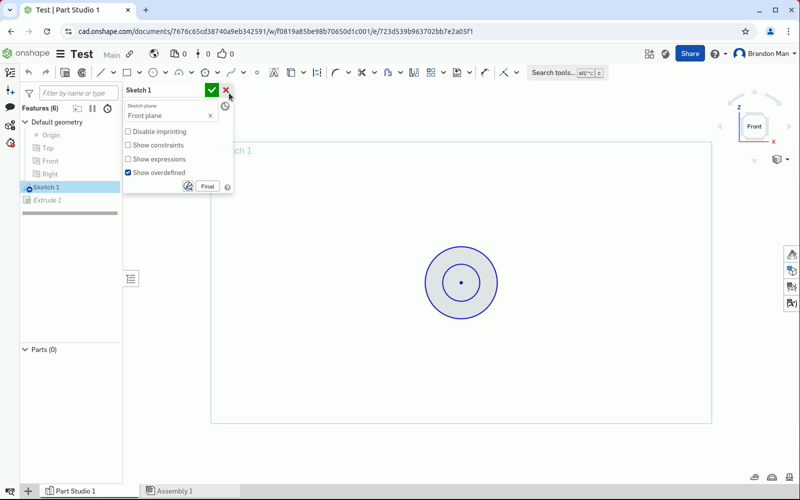
click(229, 92)
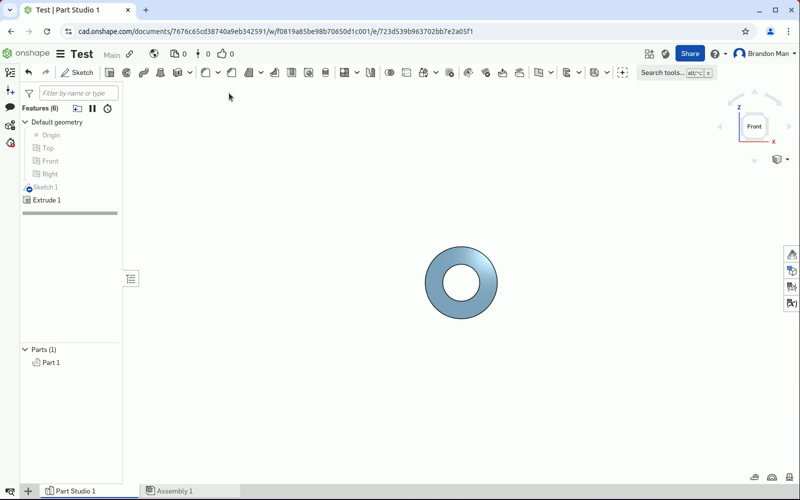
mouse_move(541, 75)
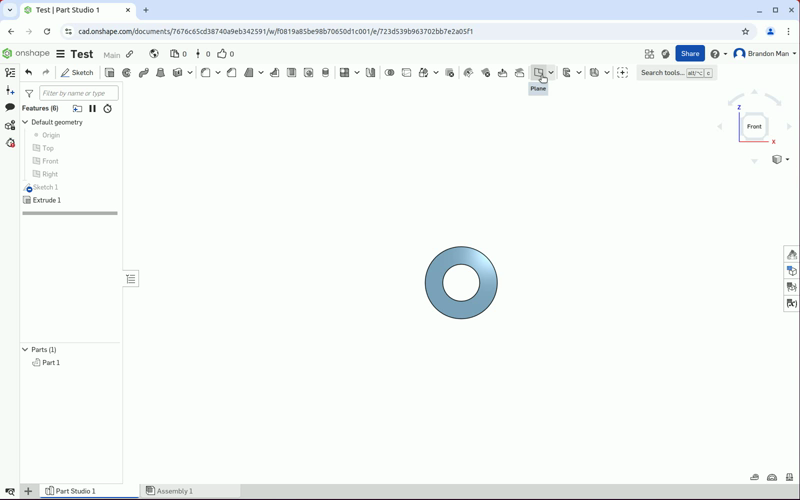
click(541, 75)
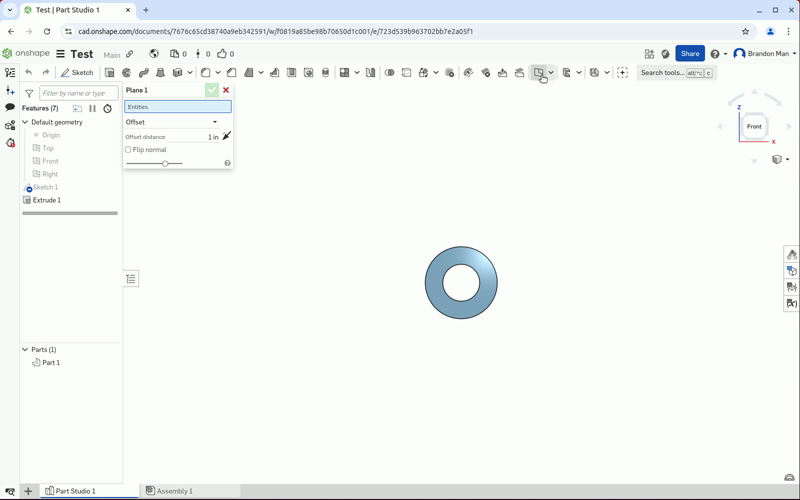
mouse_move(73, 163)
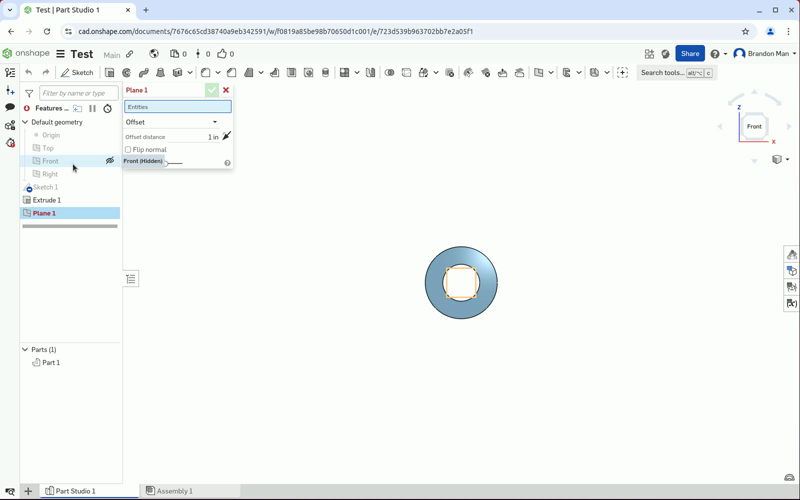
click(73, 163)
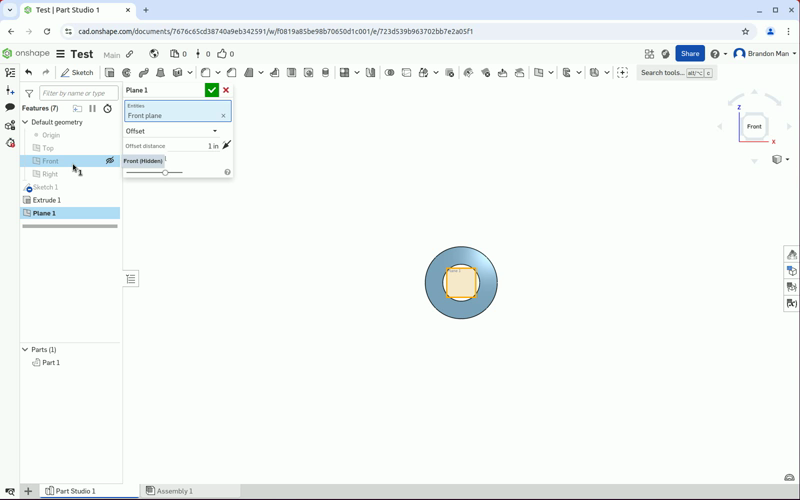
key(tab, 2)
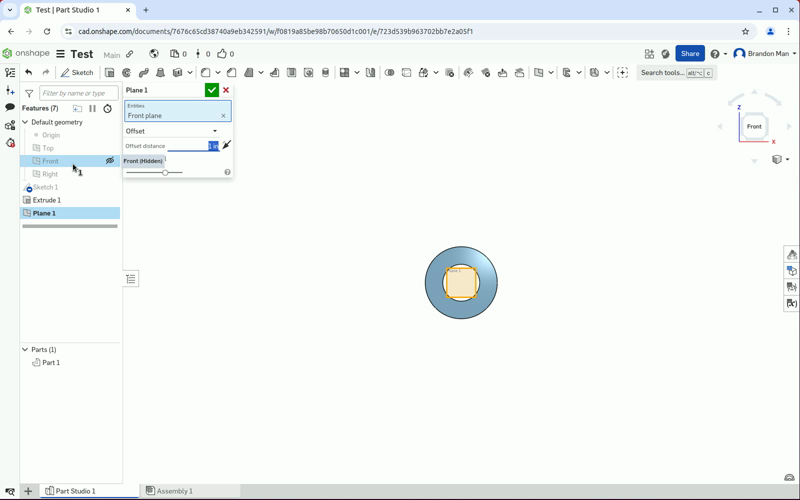
text(3.143)
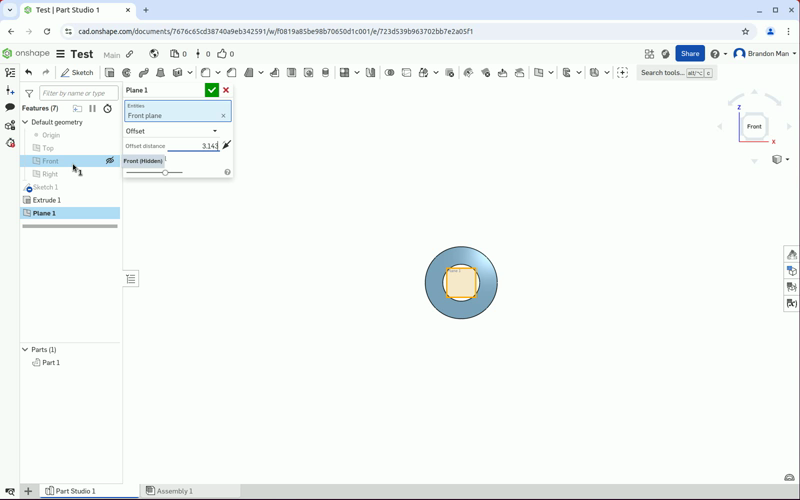
key(enter, 2)
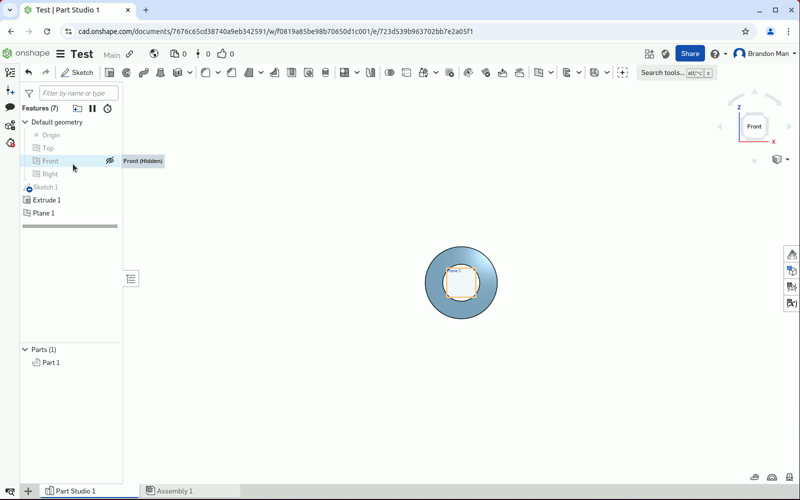
key(shift+s)
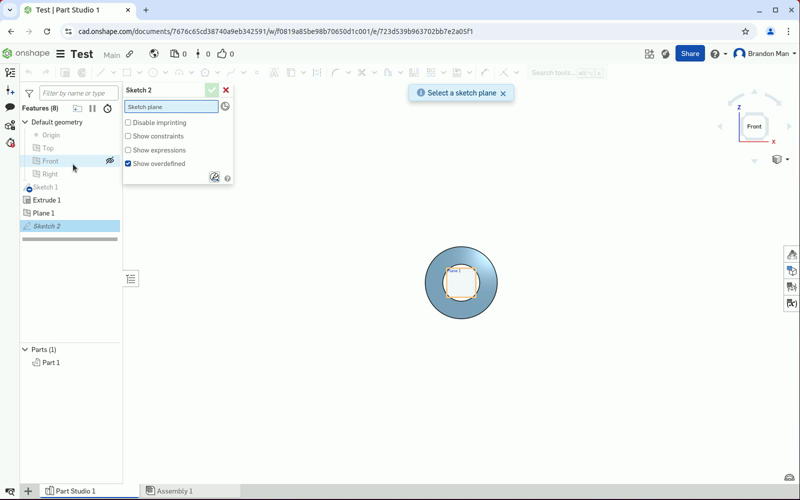
mouse_move(73, 215)
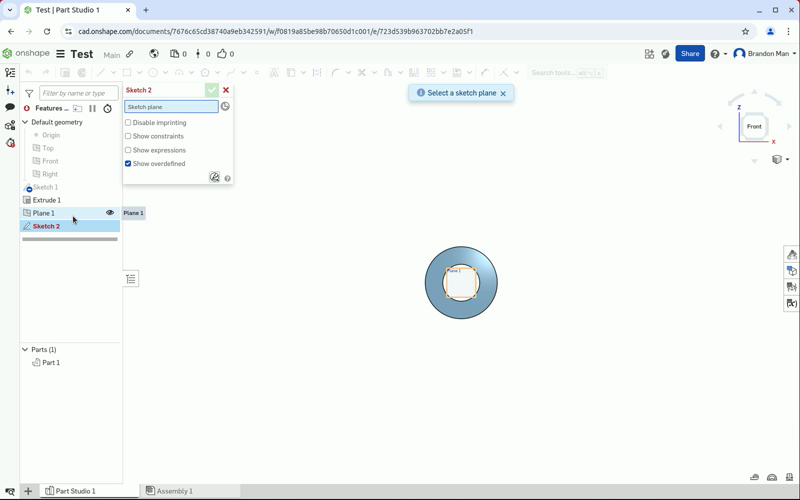
click(73, 215)
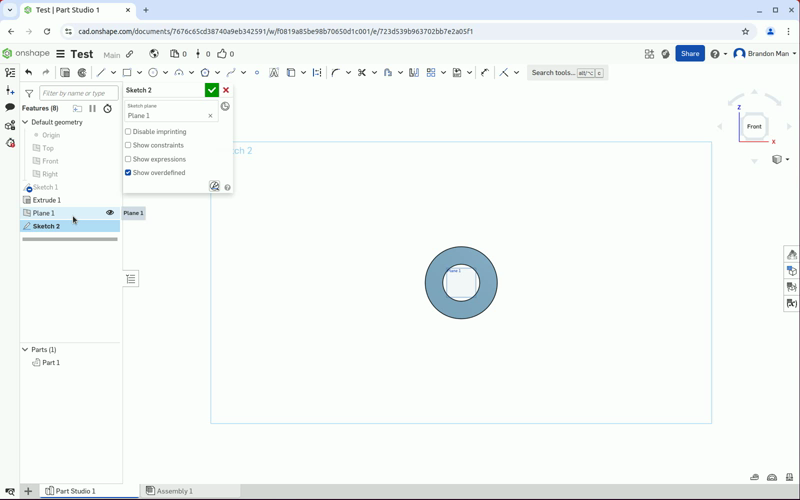
mouse_move(73, 352)
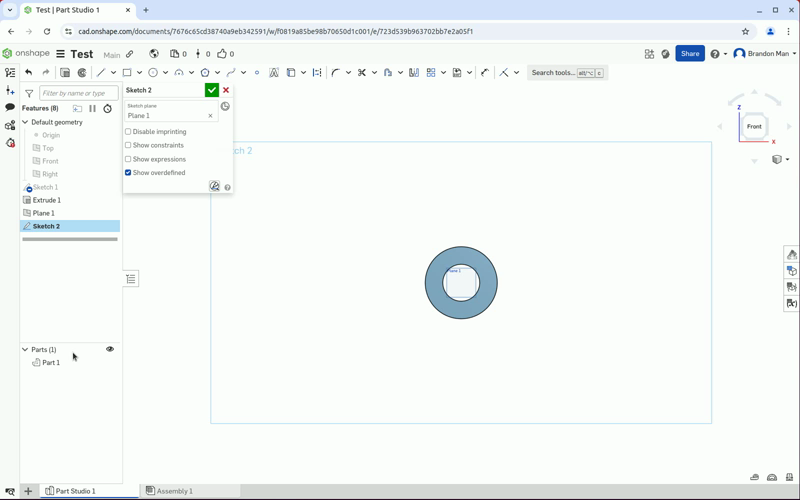
key(y)
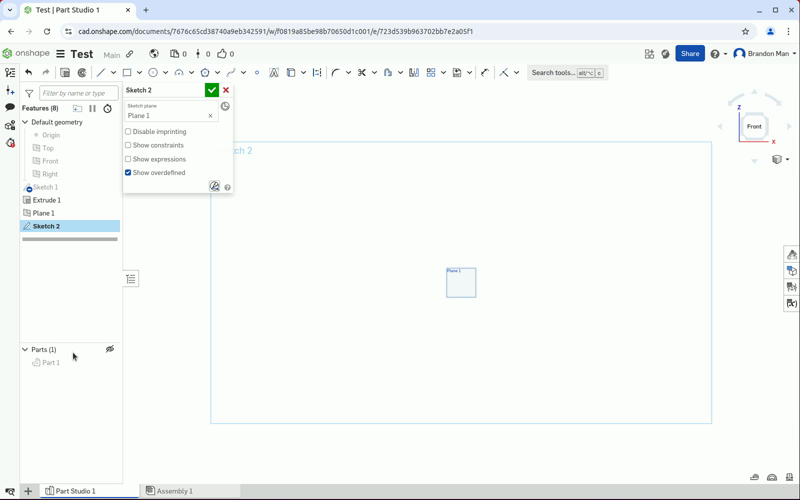
key(c)
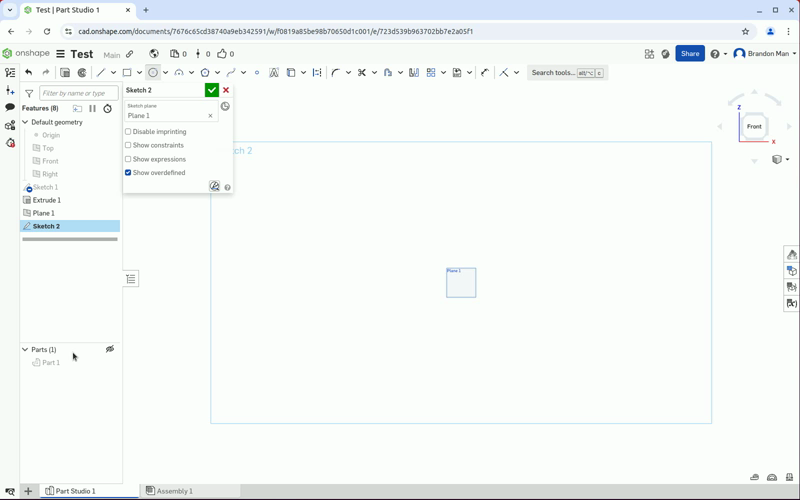
key_down(shift)
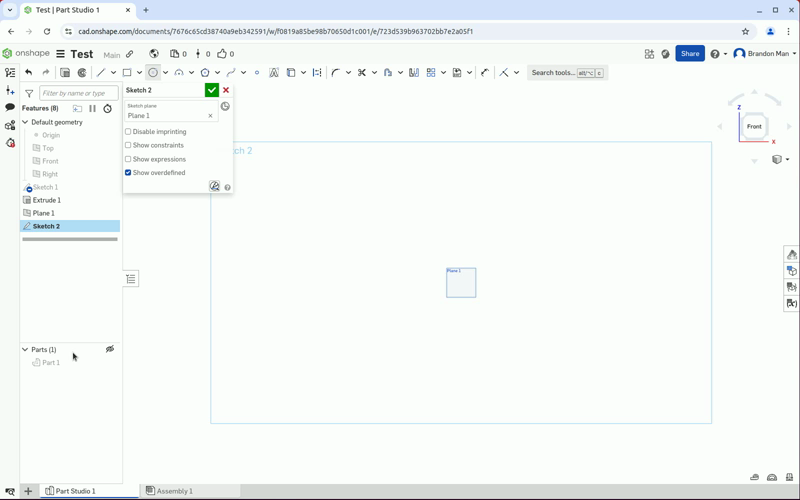
mouse_move(461, 282)
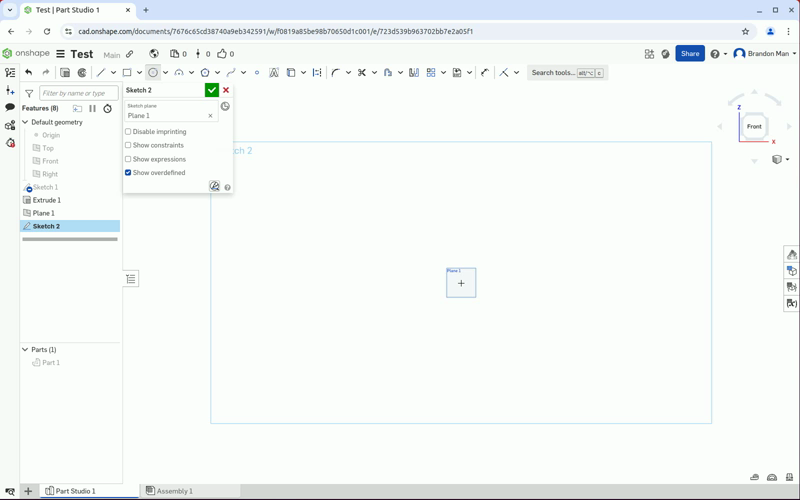
click(461, 282)
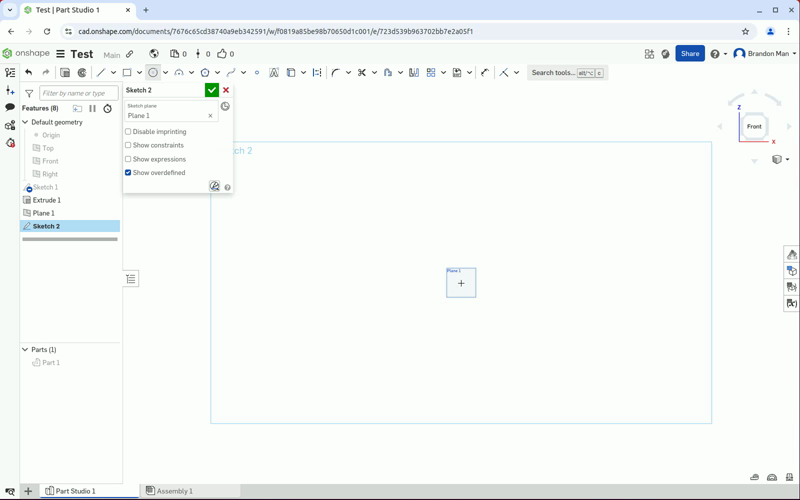
key_up(shift)
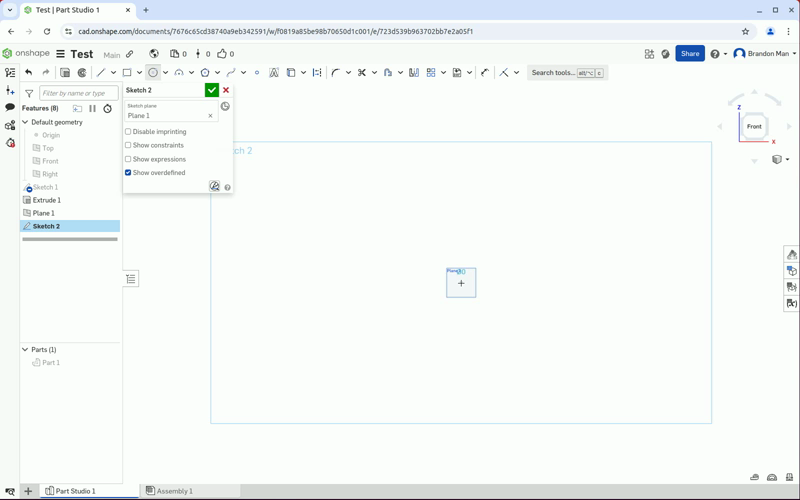
mouse_move(494, 282)
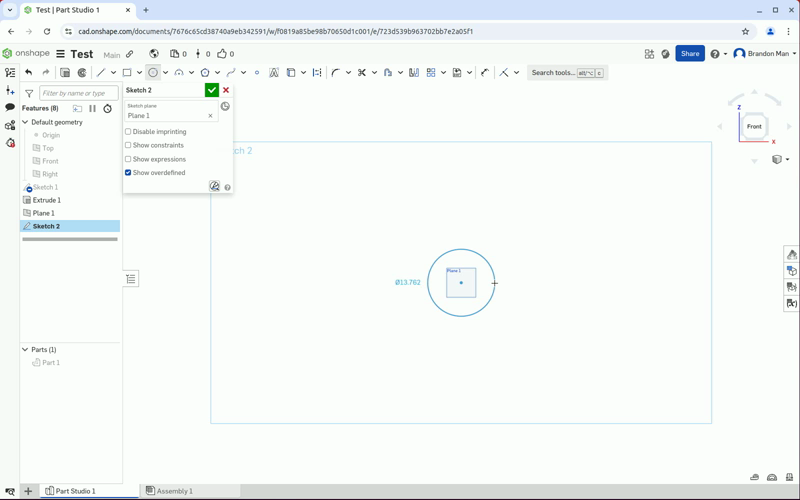
click(494, 282)
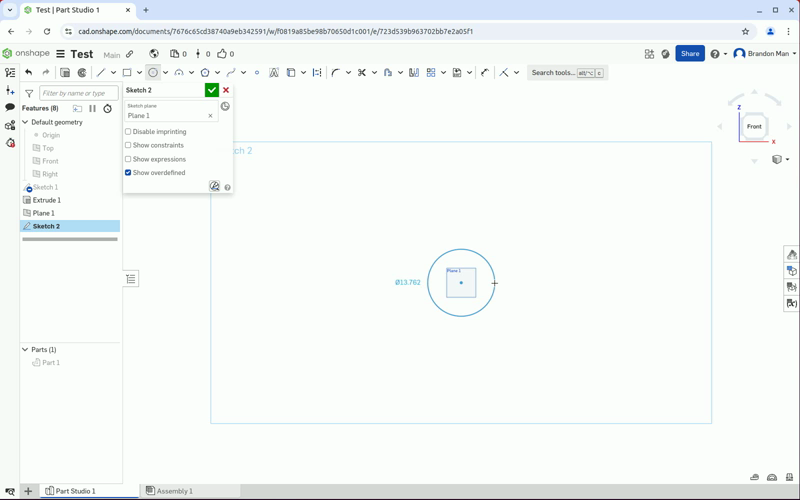
key(esc)
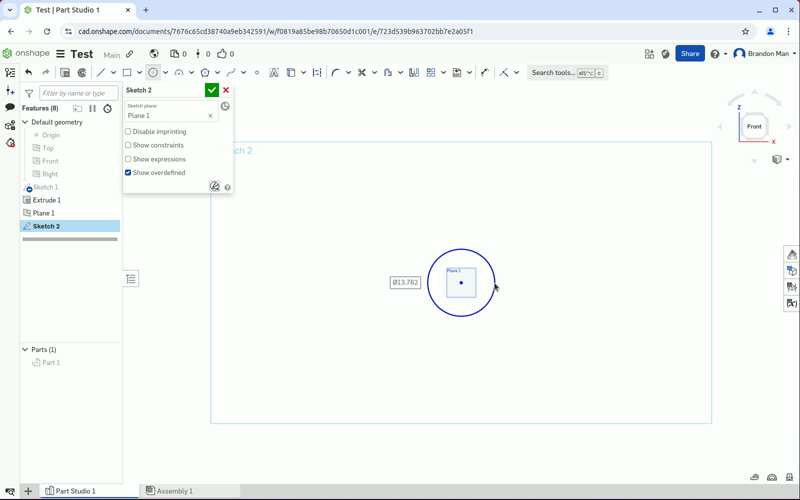
key(c)
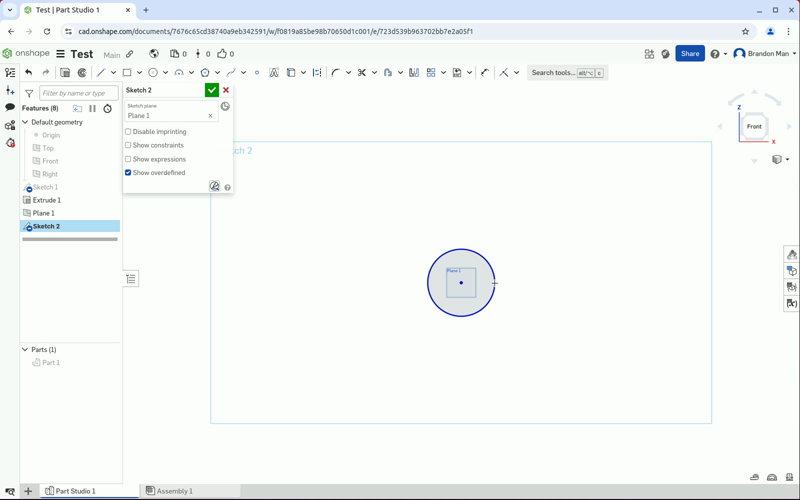
key_down(shift)
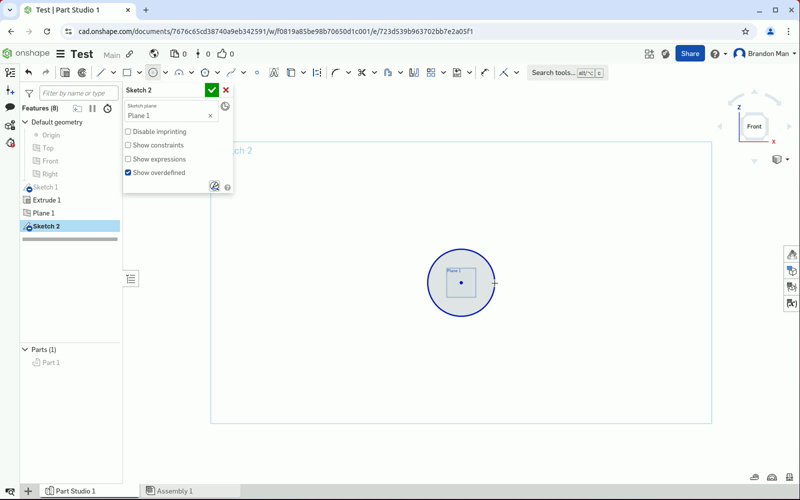
mouse_move(461, 282)
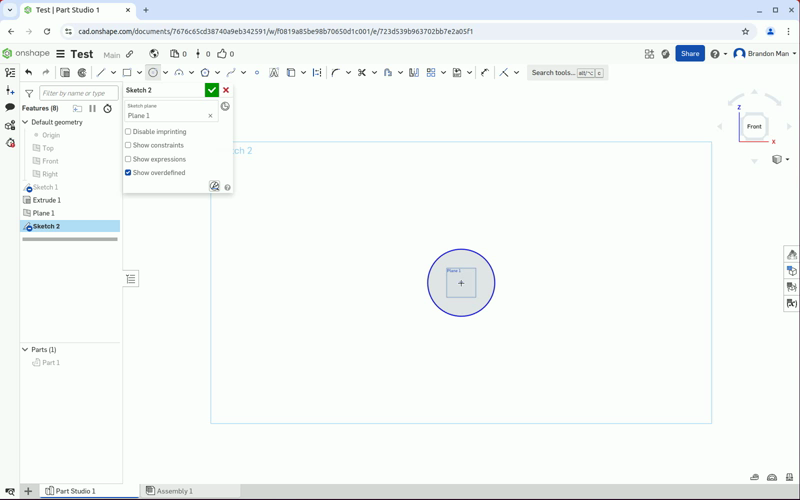
click(461, 282)
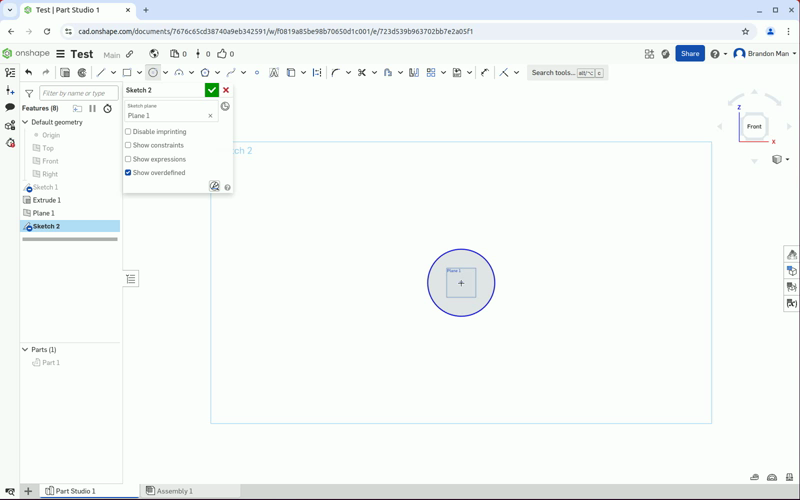
key_up(shift)
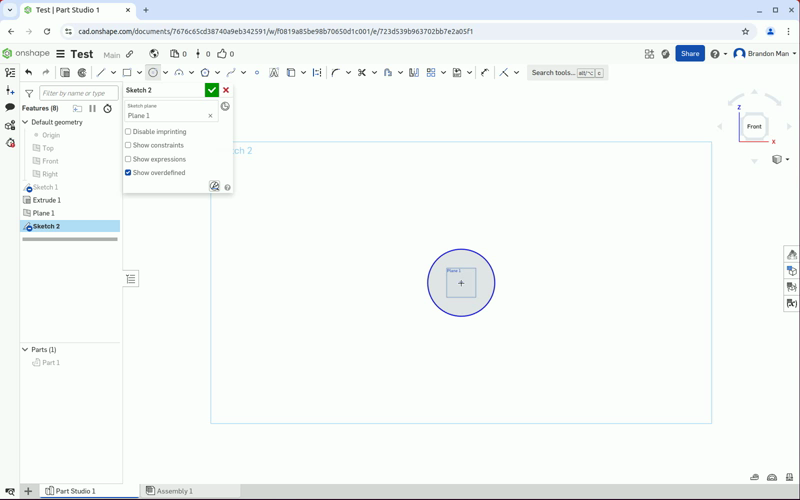
mouse_move(480, 282)
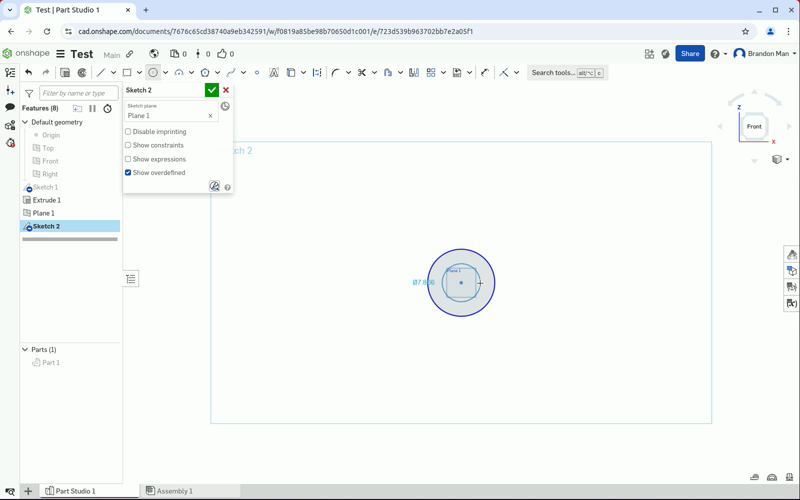
click(480, 282)
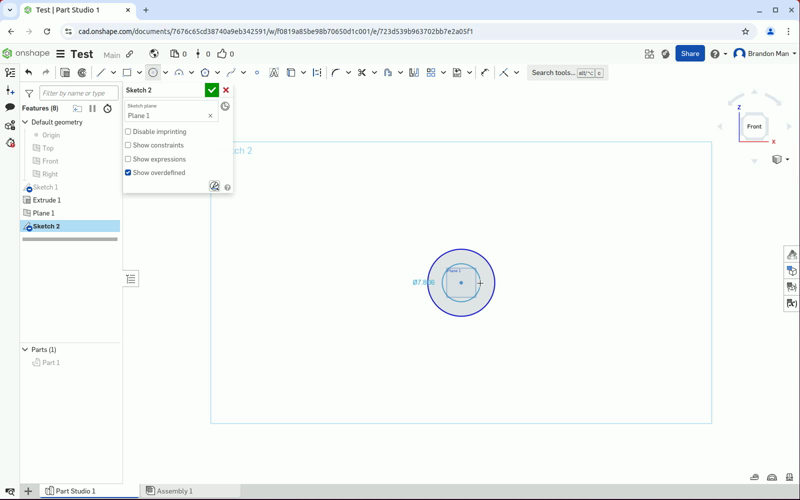
key(esc)
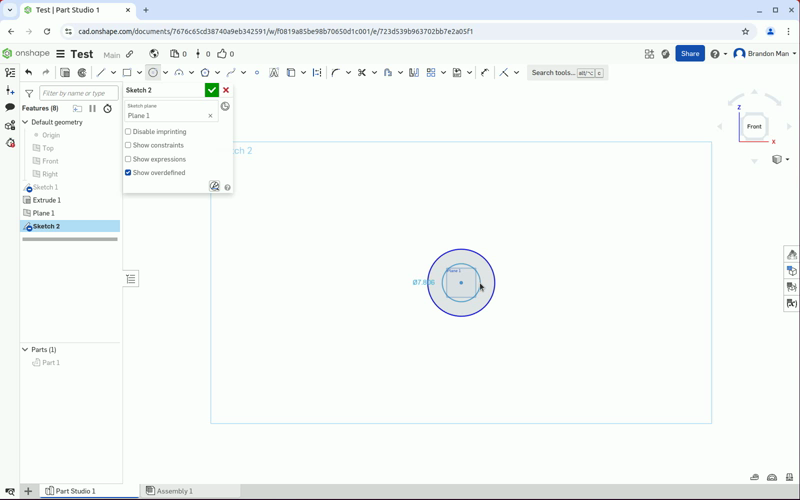
mouse_move(487, 300)
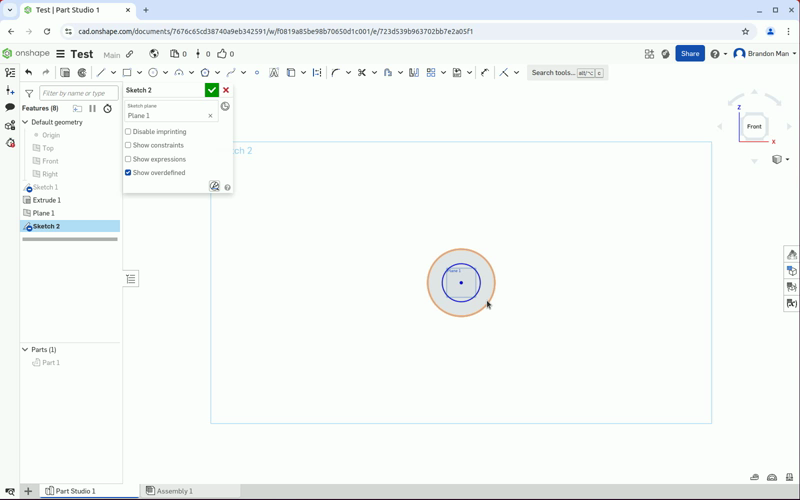
click(487, 300)
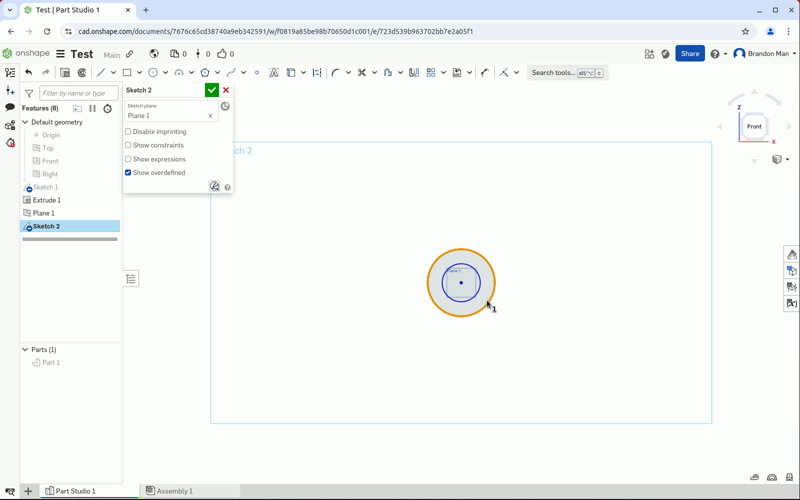
mouse_move(73, 352)
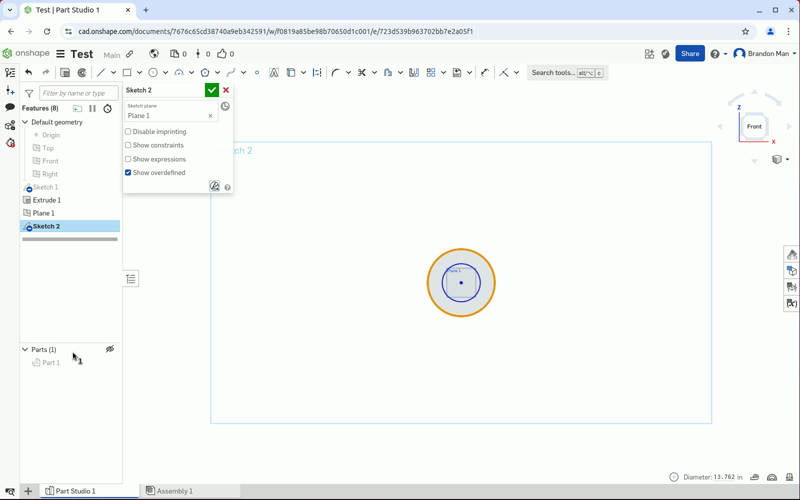
key(shift+y)
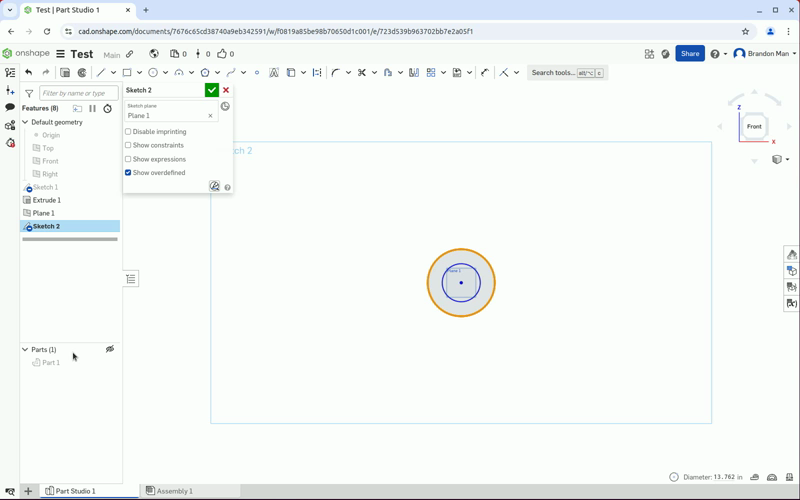
key(shift+e)
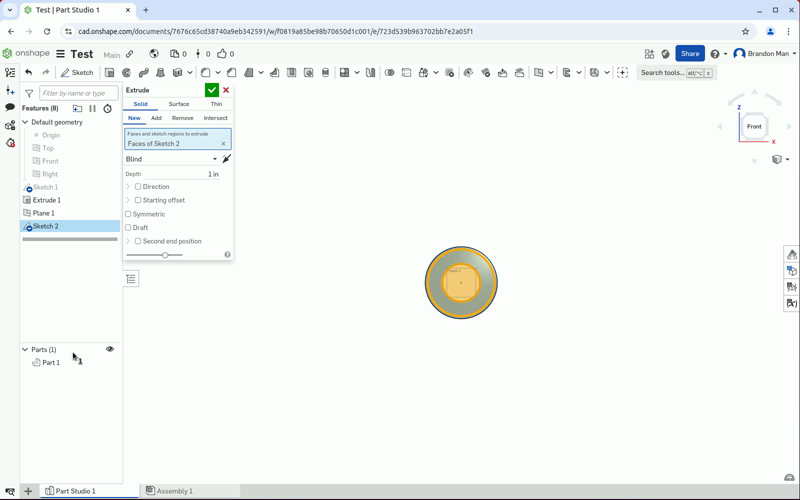
mouse_move(143, 106)
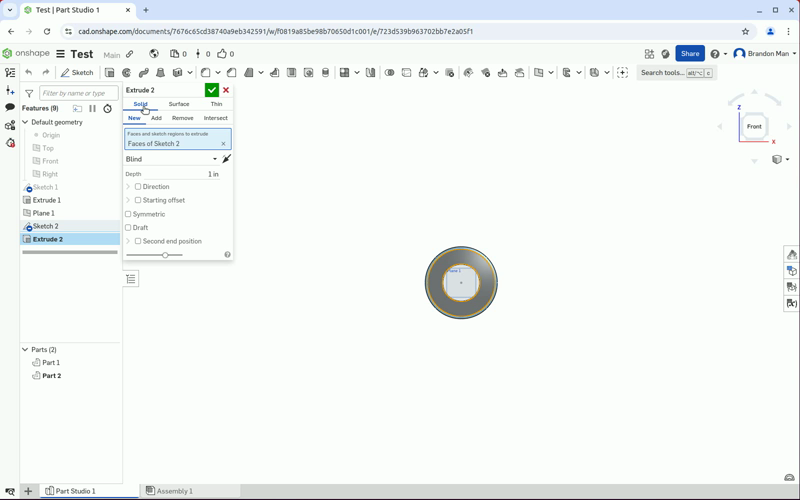
click(143, 106)
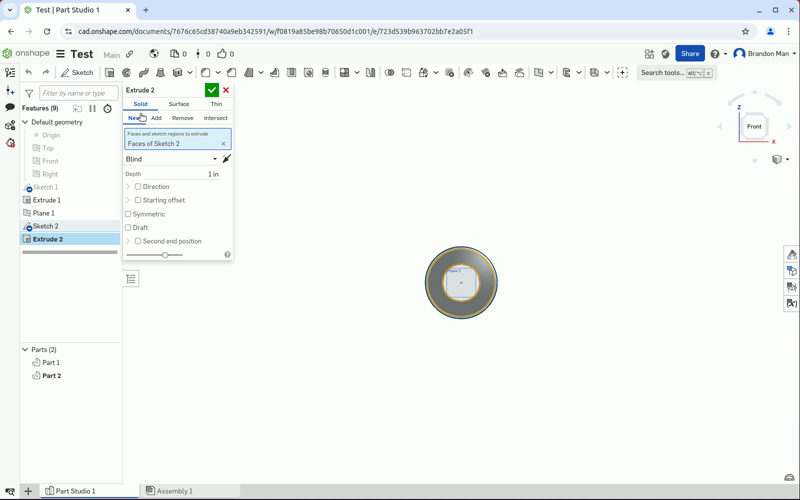
mouse_move(137, 120)
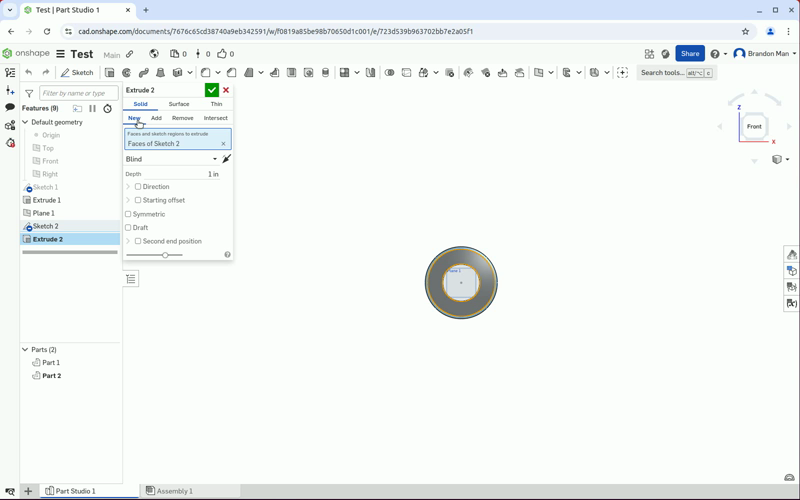
click(137, 120)
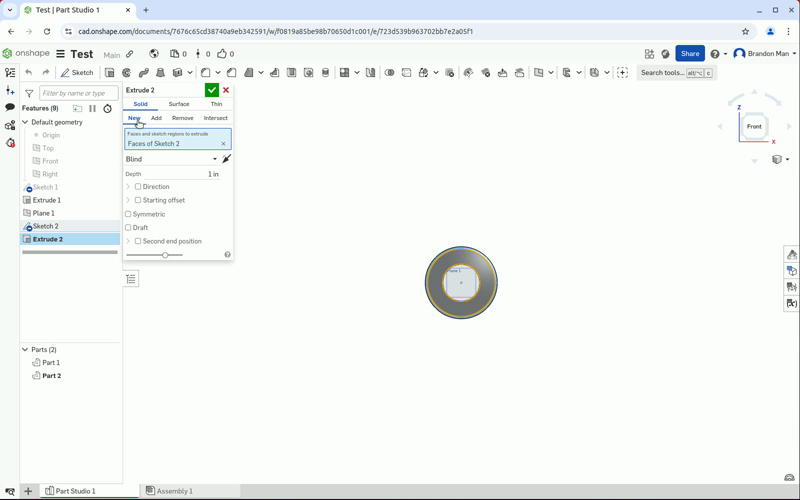
key(tab, 4)
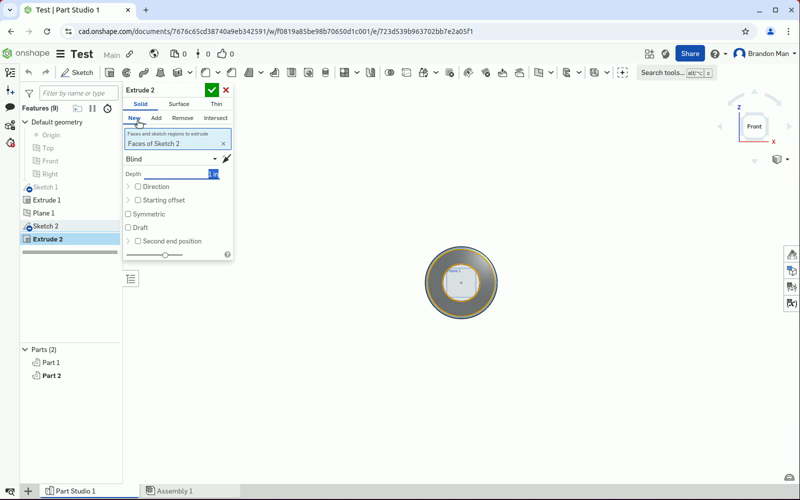
text(0.963)
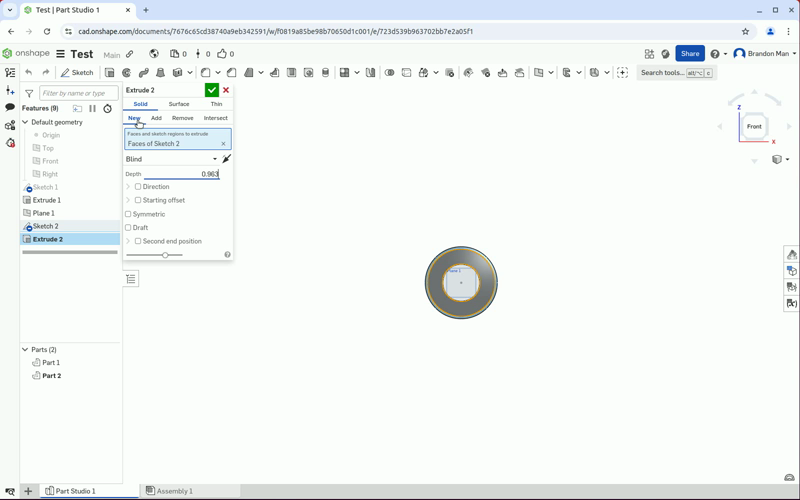
key(enter)
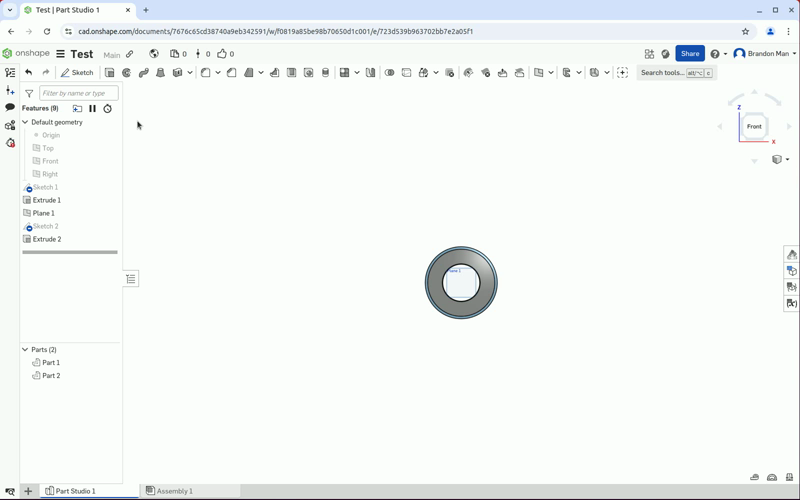
key(shift+h)
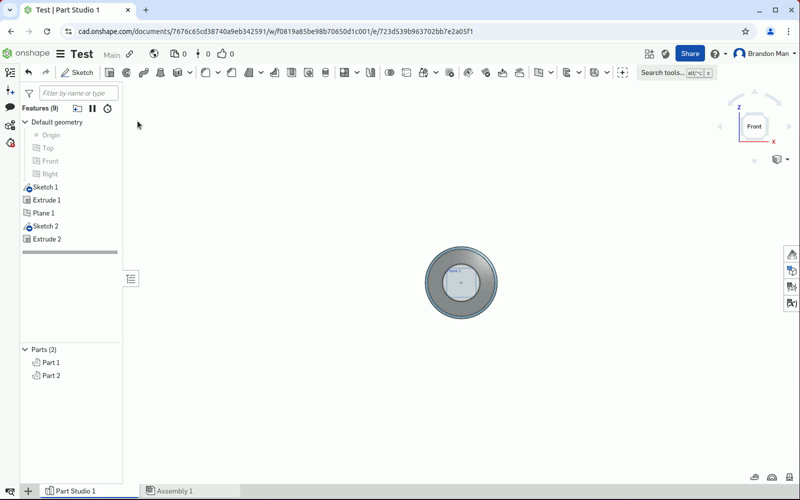
key(shift+h)
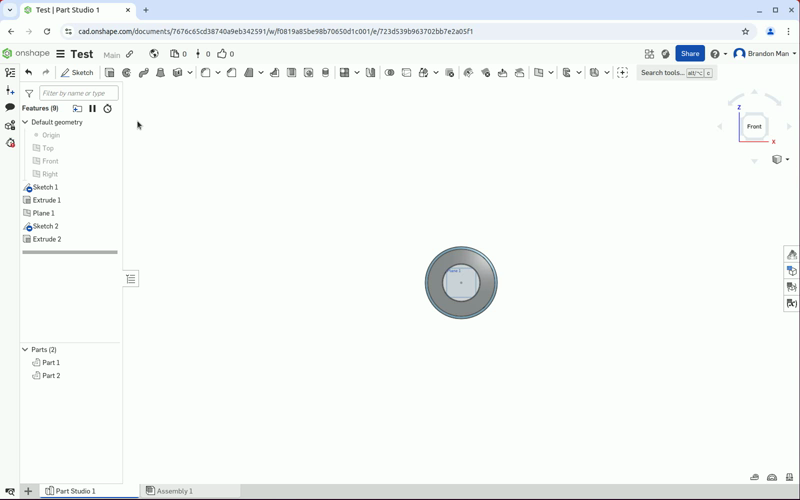
key(shift+7)
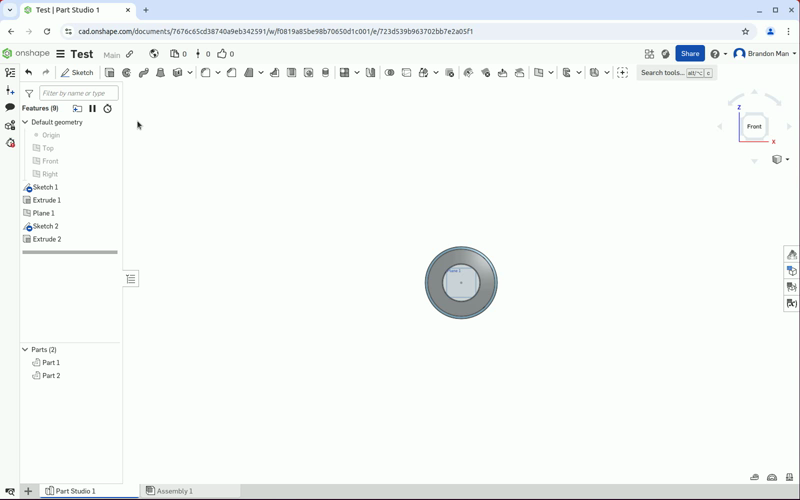
key(left, 2)
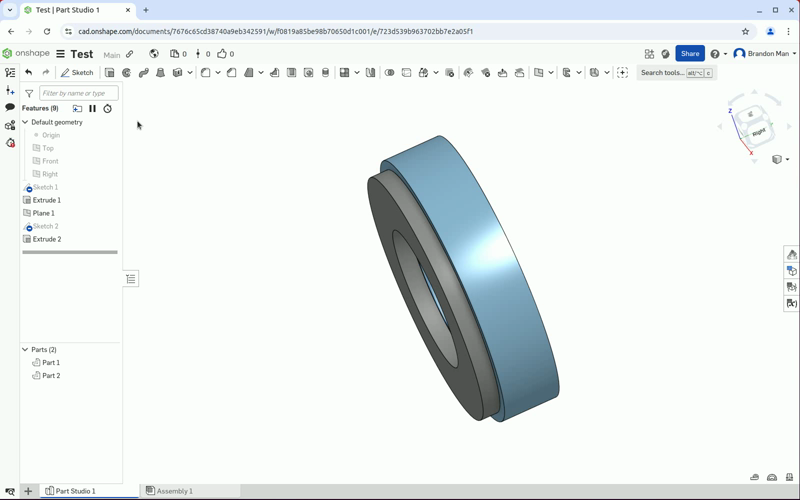
key(down, 2)
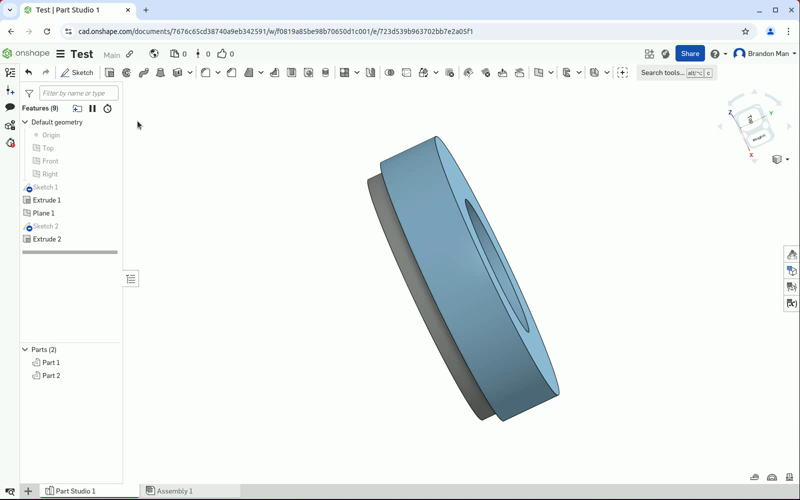
key(up, 2)
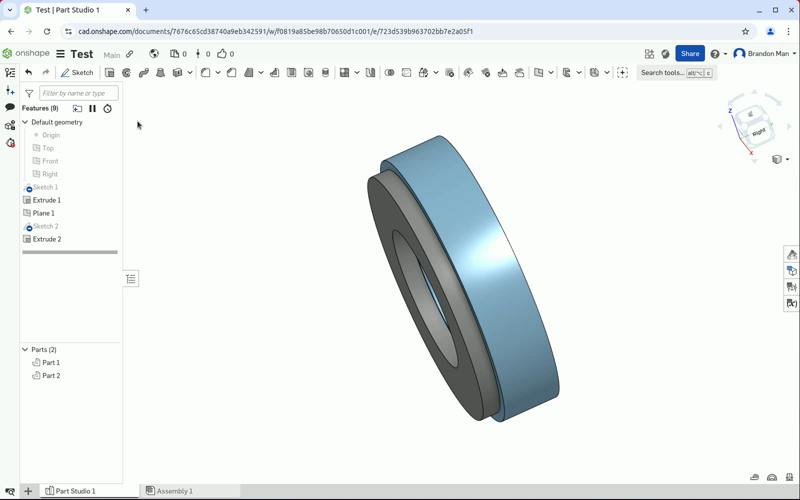
key(right, 2)
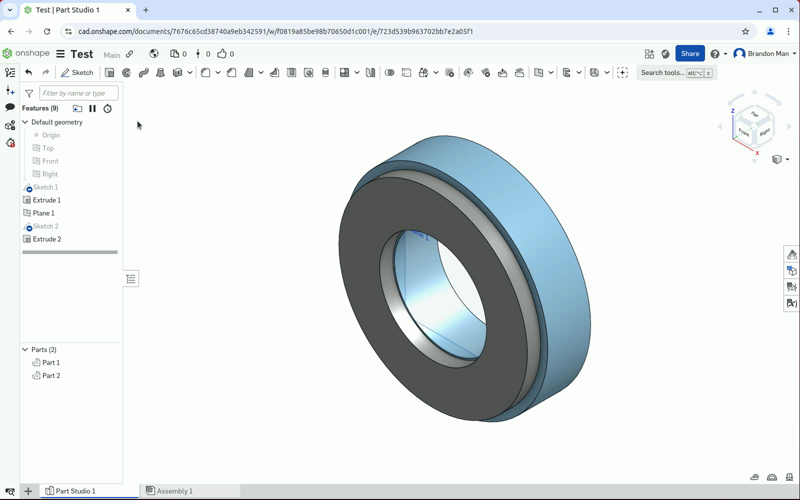
mouse_move(73, 189)
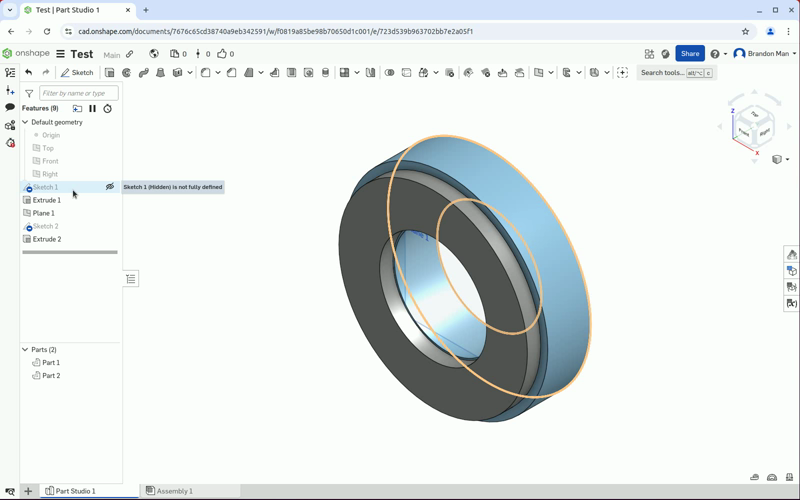
click(73, 189)